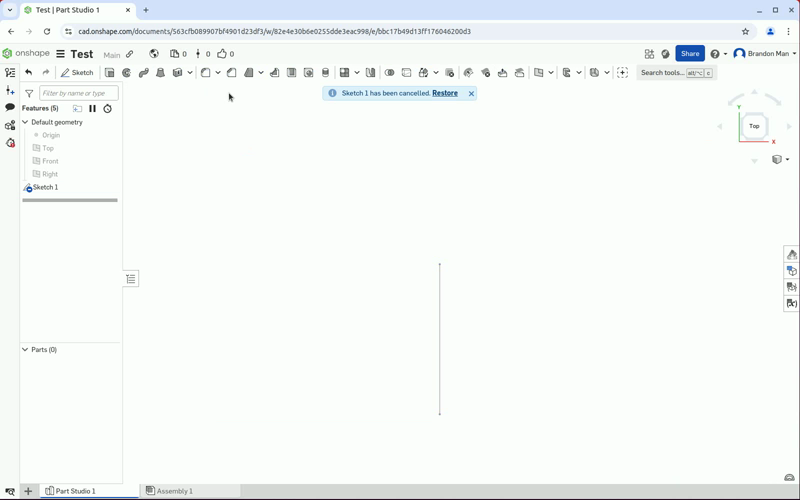
key(shift+h)
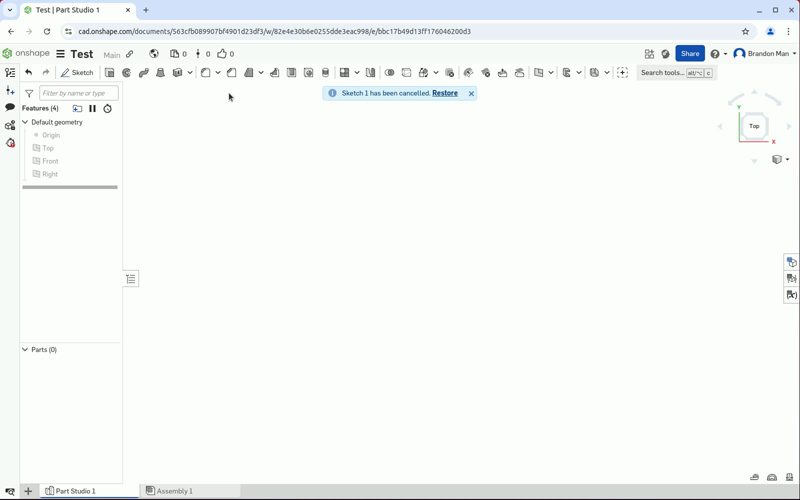
mouse_move(73, 352)
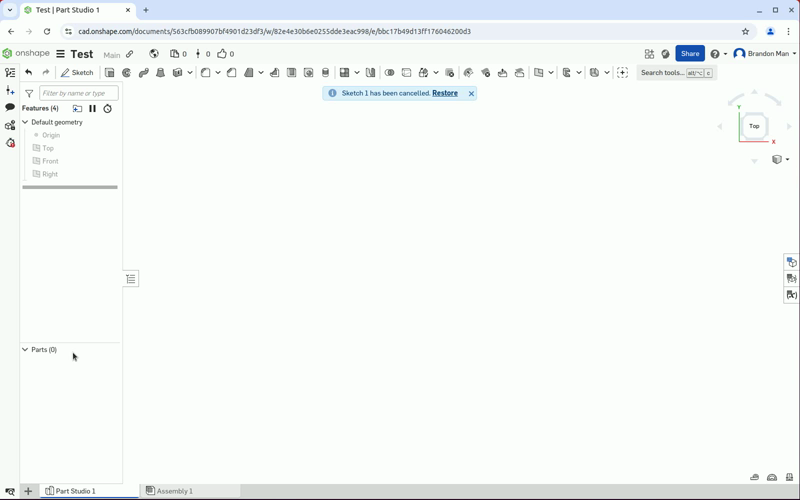
key(y)
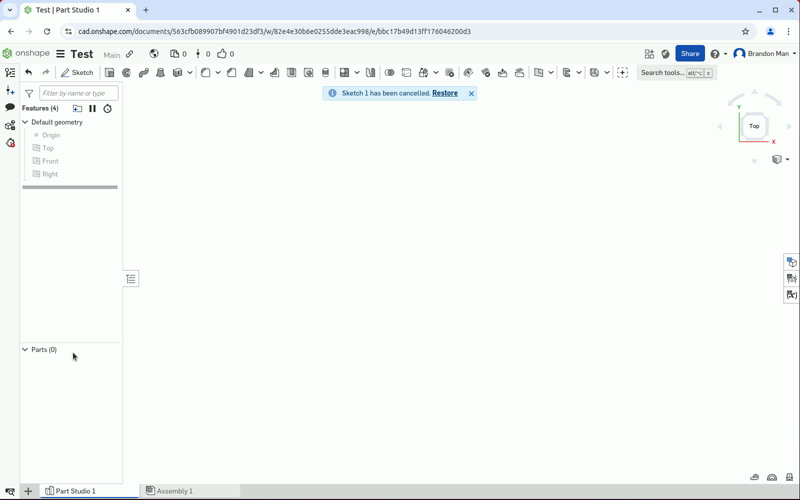
key(shift+p)
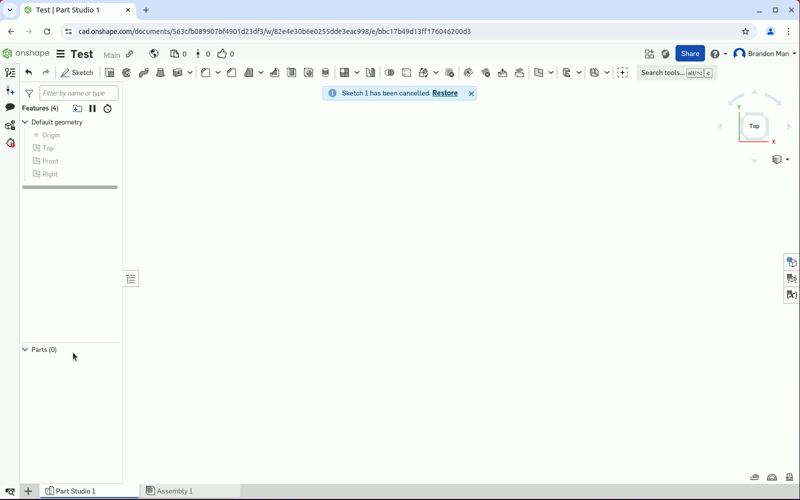
key(space)
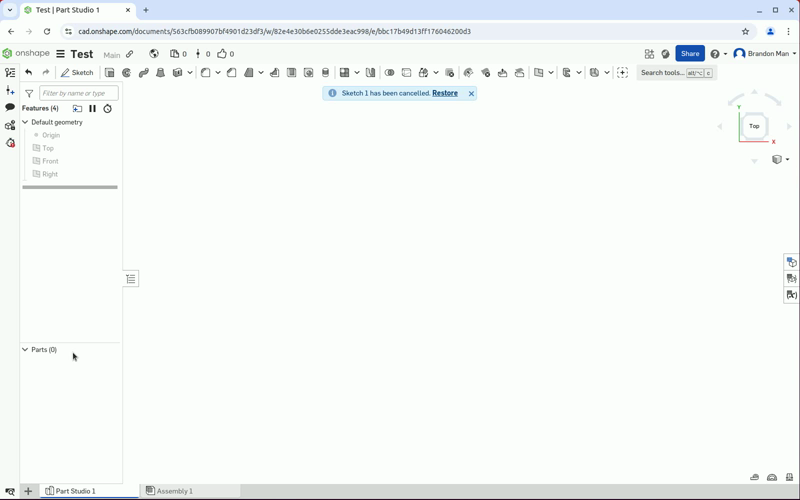
key_down(shift)
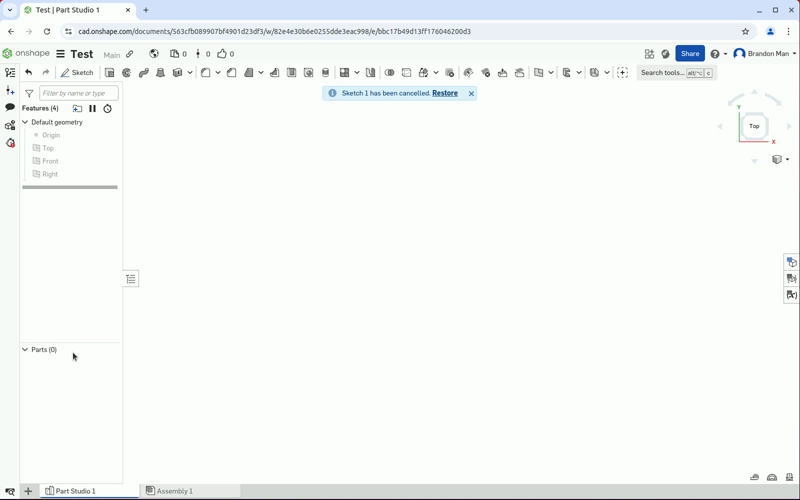
key(up)
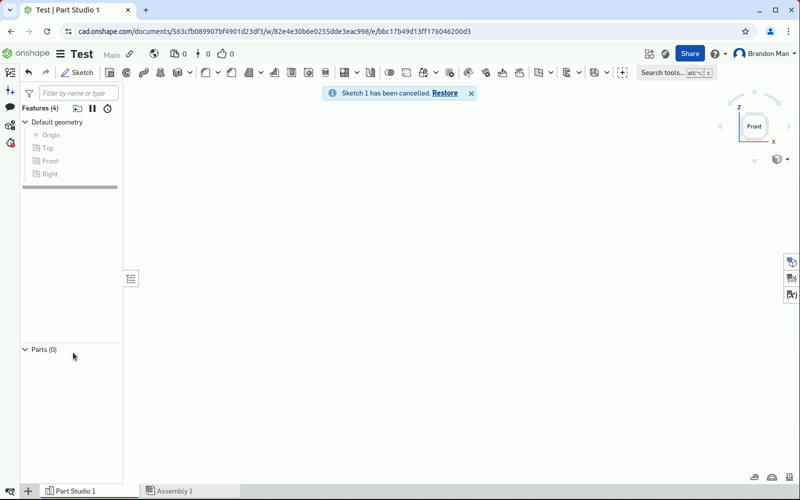
key_up(shift)
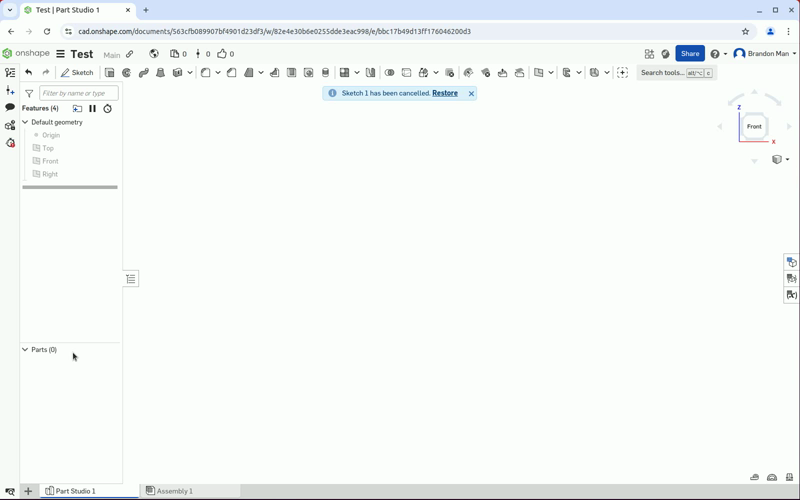
key(space)
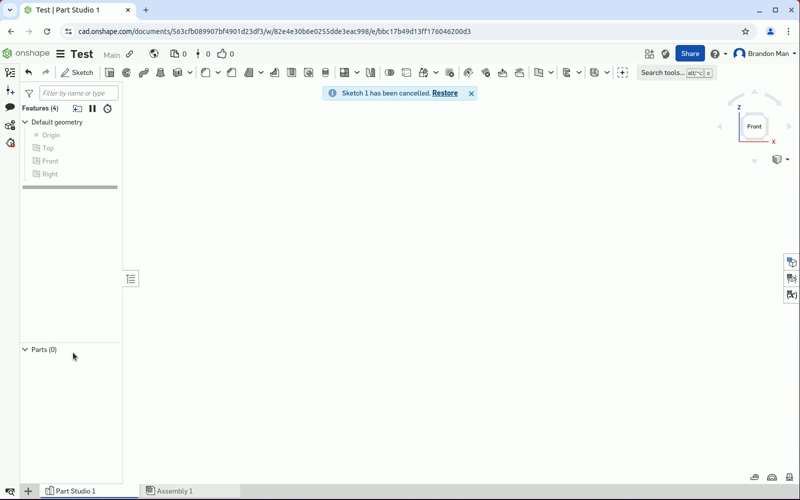
key_down(shift)
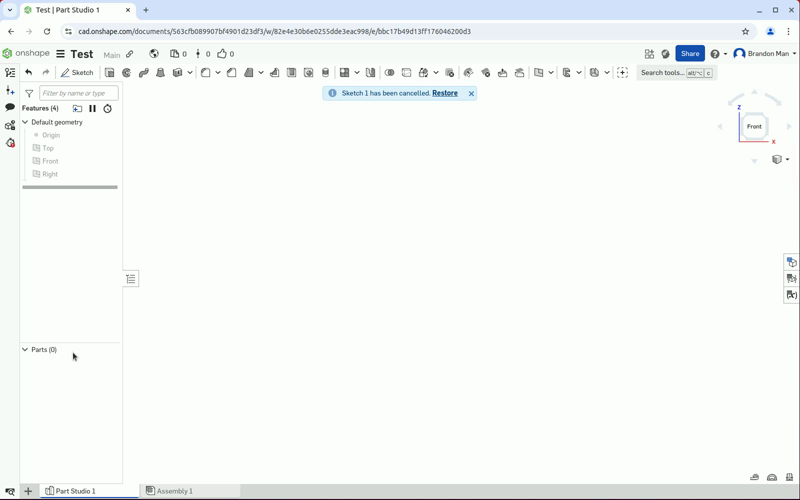
key(left)
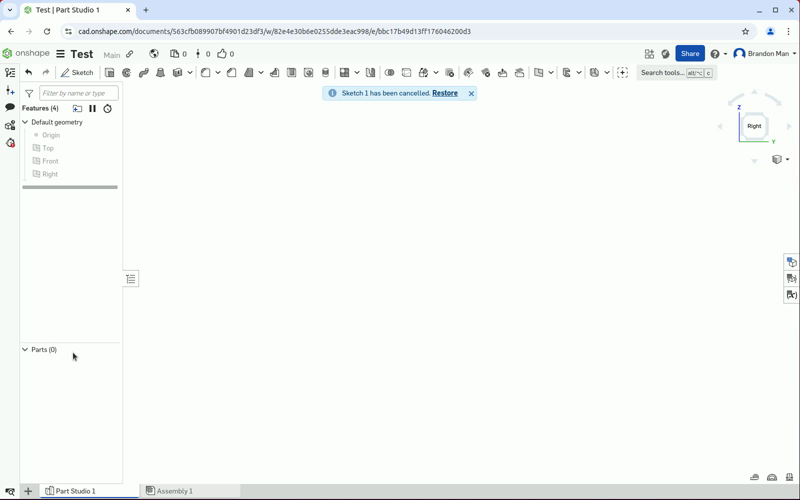
key_up(shift)
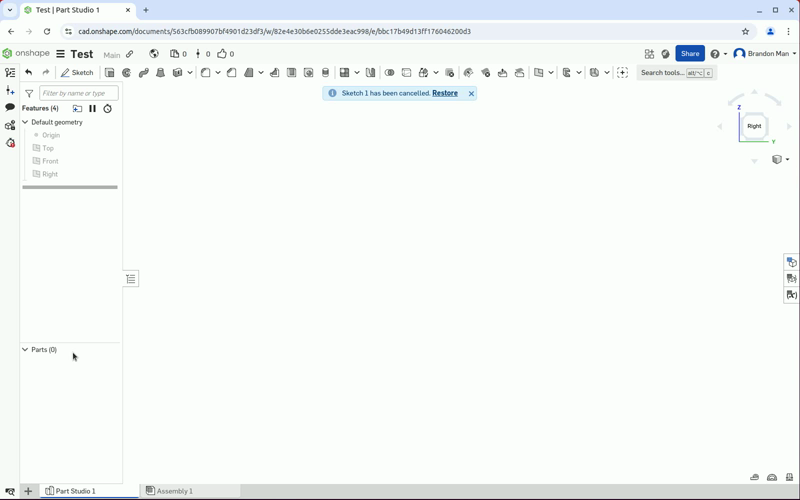
mouse_move(73, 352)
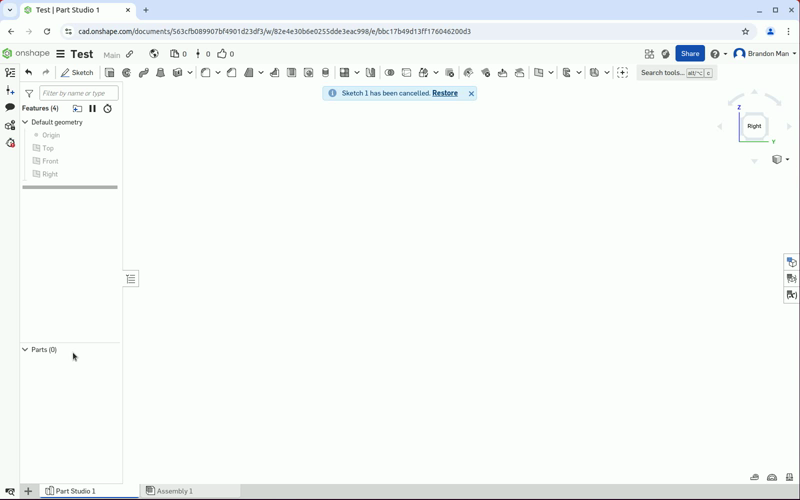
key(shift+y)
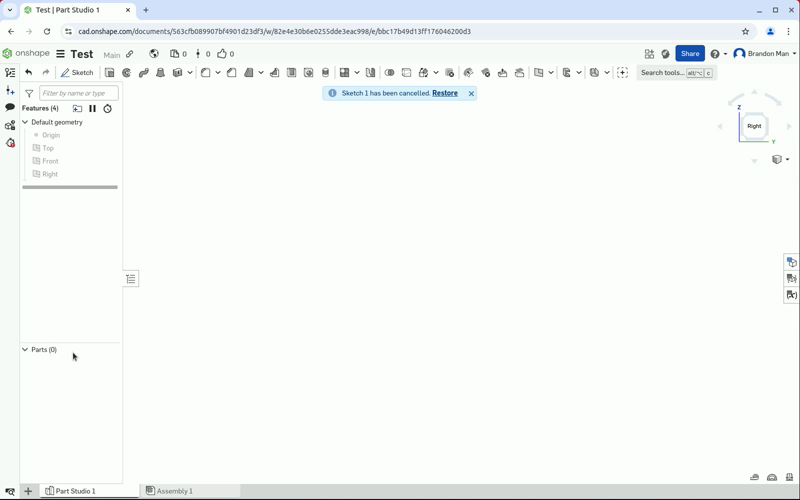
key(shift+s)
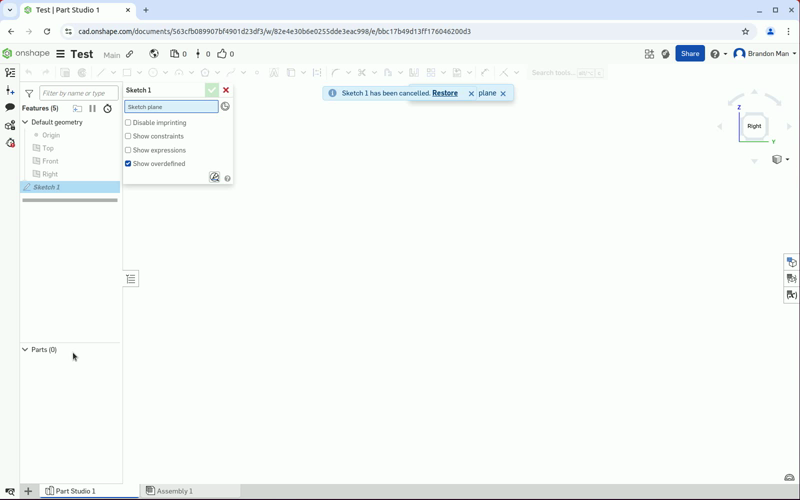
mouse_move(73, 176)
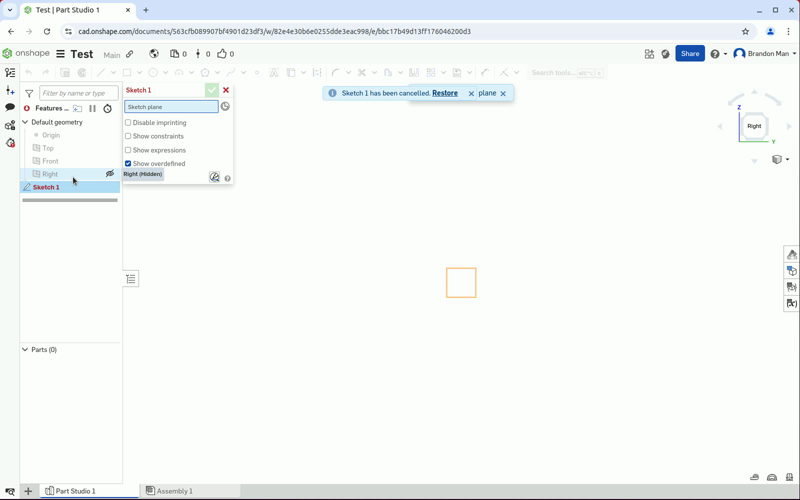
click(73, 176)
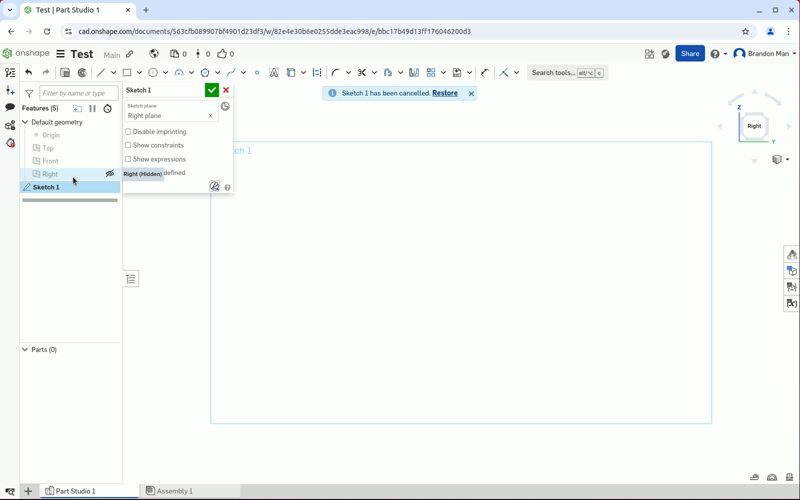
mouse_move(73, 352)
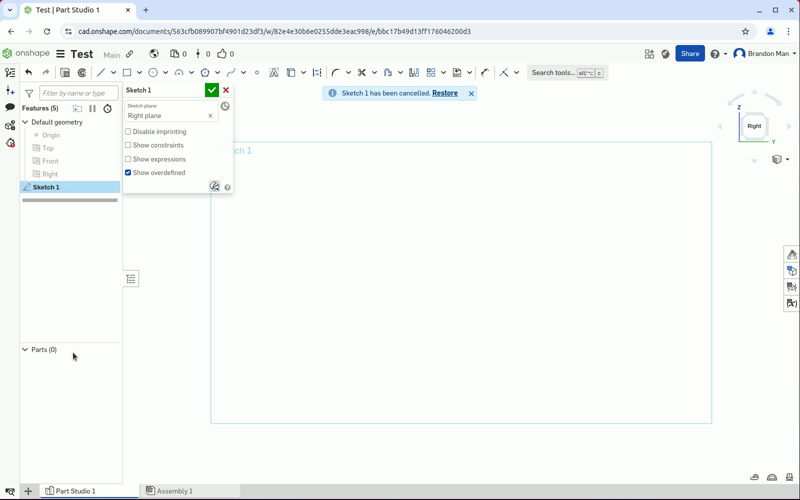
key(y)
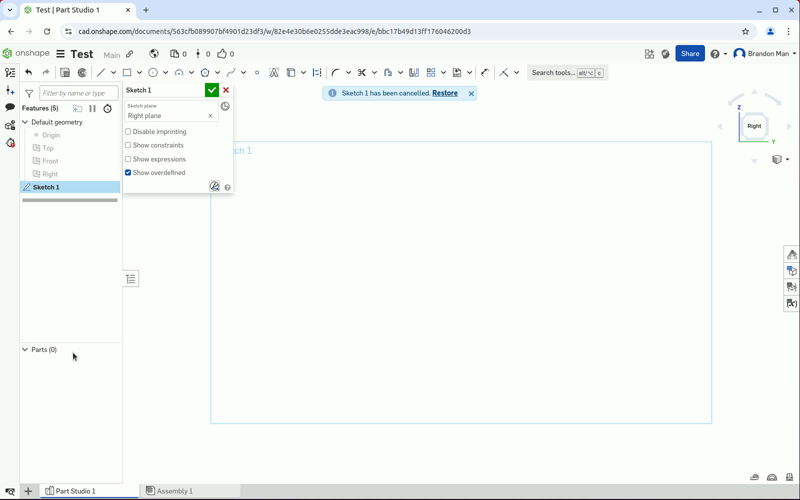
key(c)
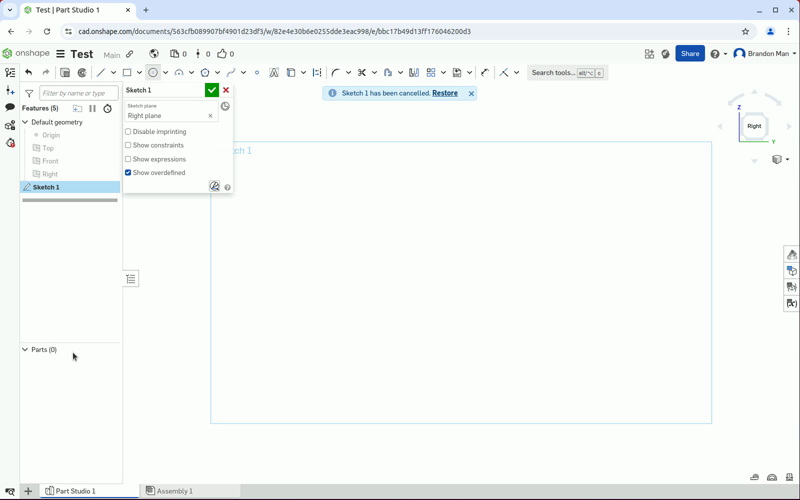
key_down(shift)
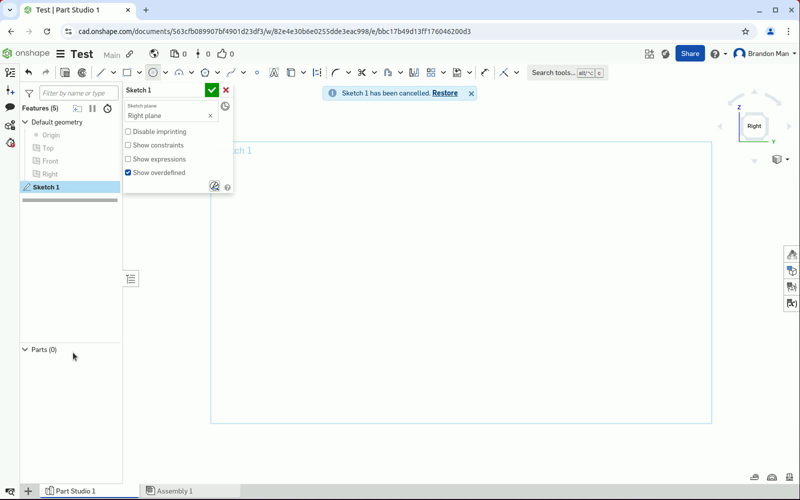
mouse_move(461, 282)
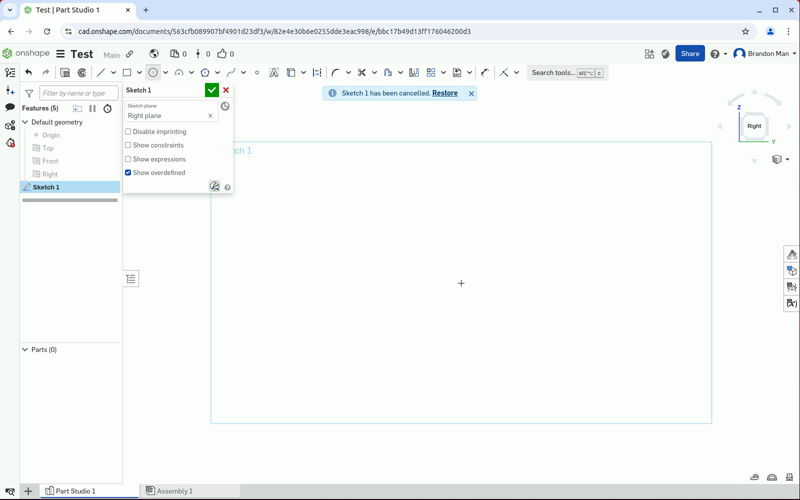
click(461, 282)
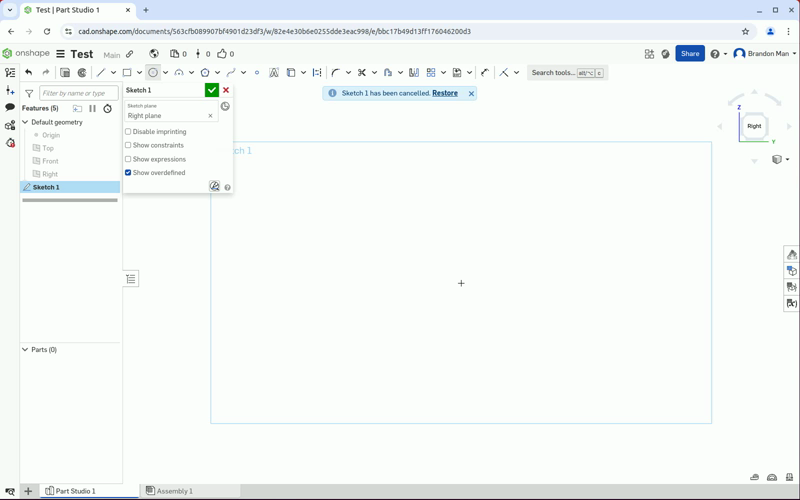
key_up(shift)
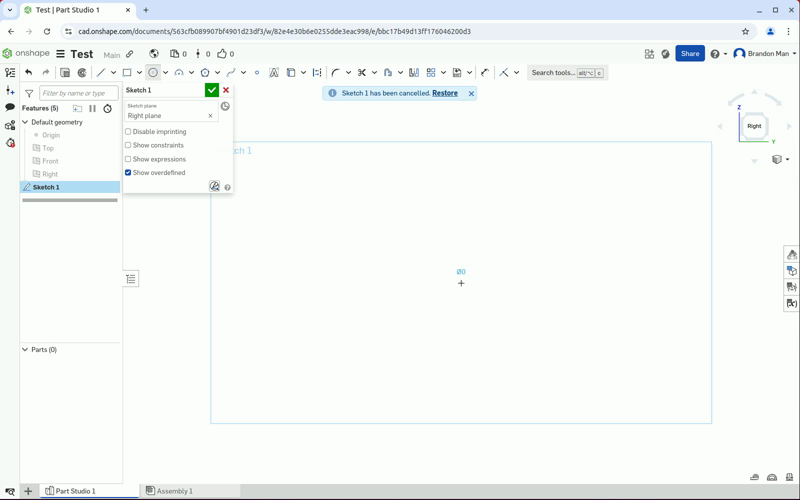
mouse_move(499, 282)
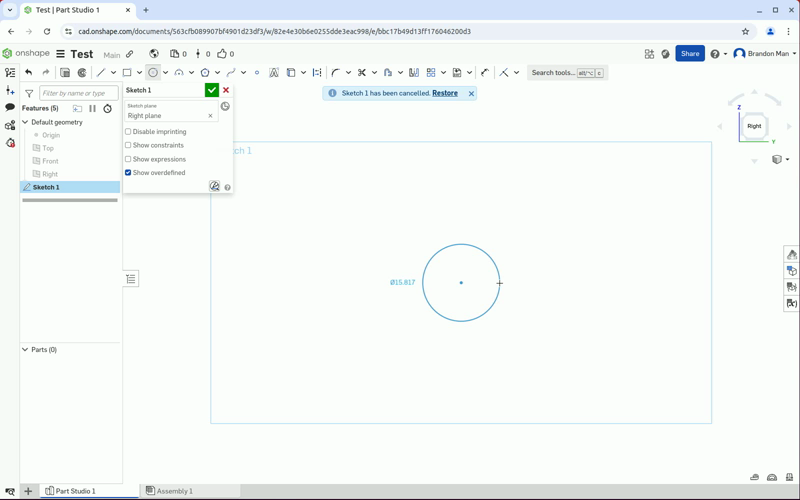
click(499, 282)
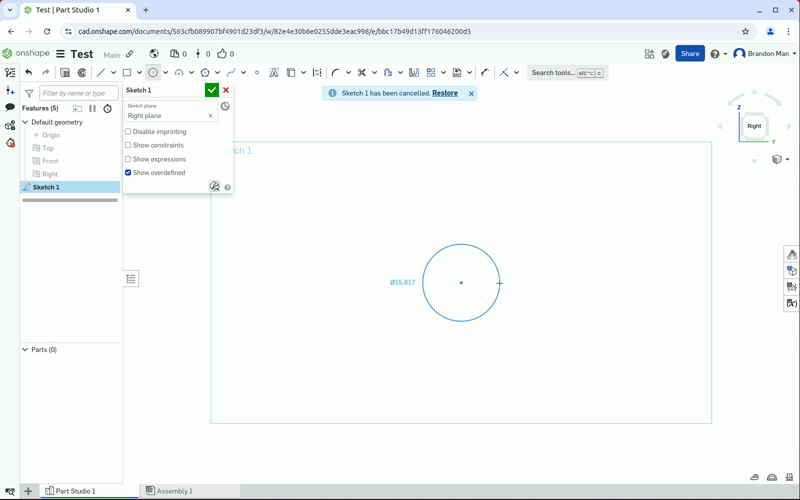
key(esc)
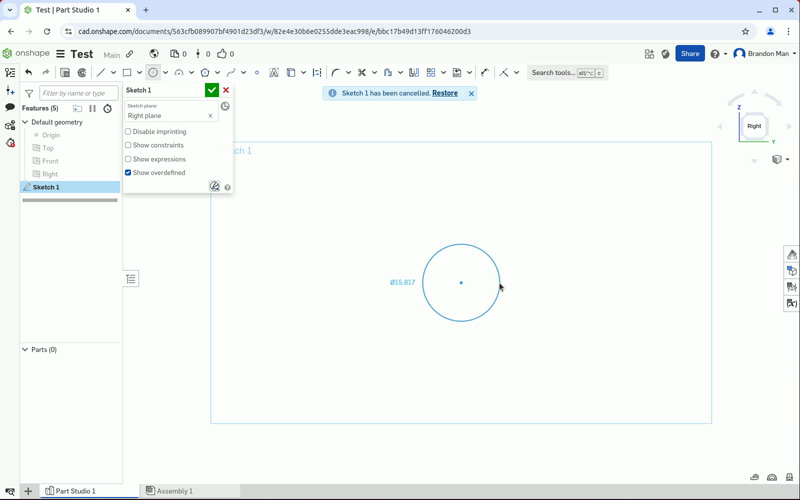
key(c)
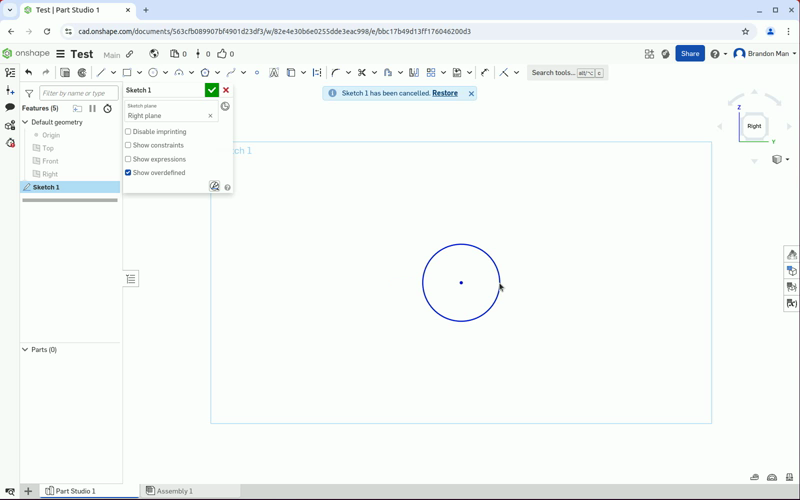
key_down(shift)
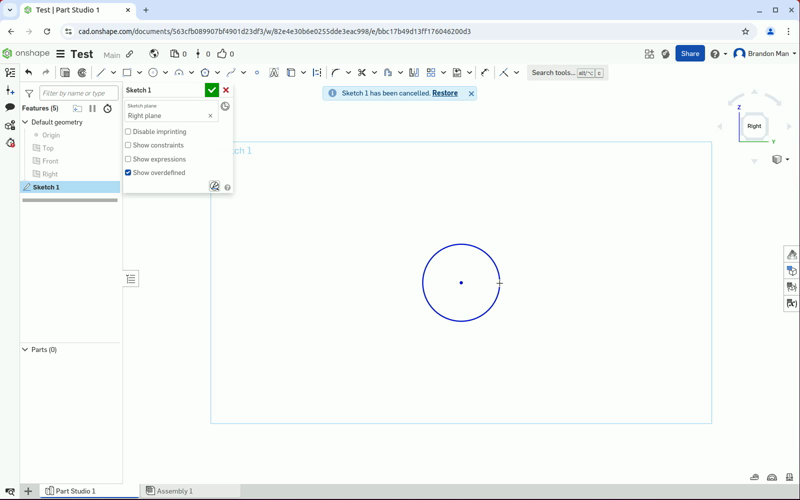
mouse_move(461, 282)
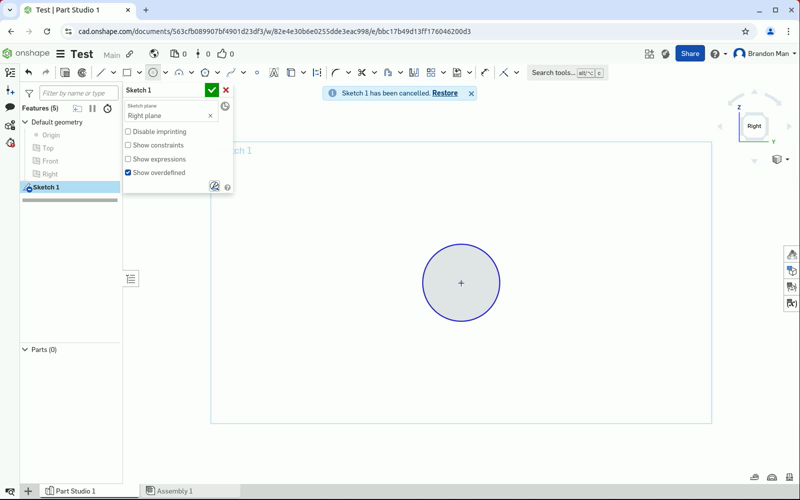
click(461, 282)
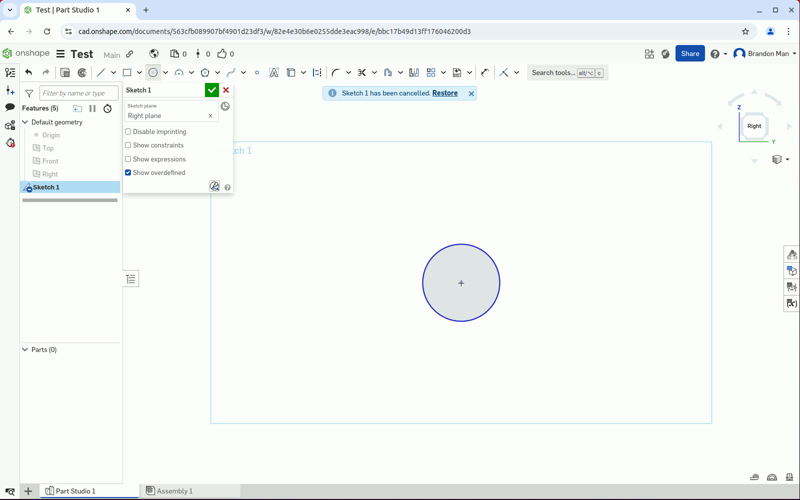
key_up(shift)
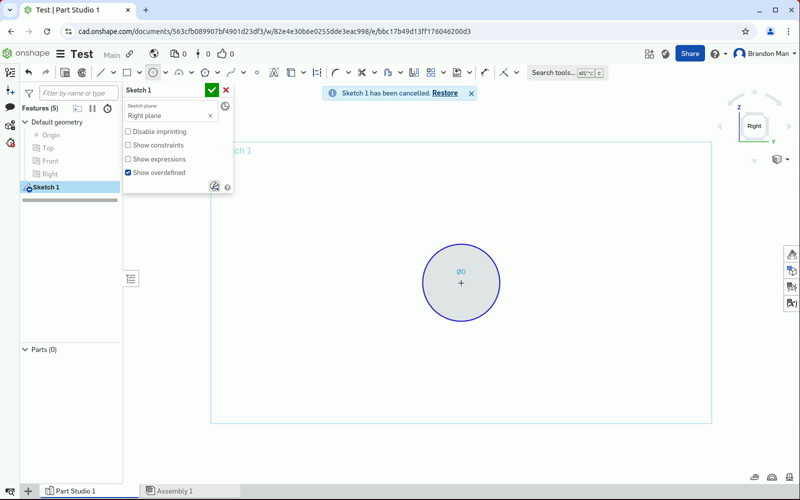
mouse_move(472, 282)
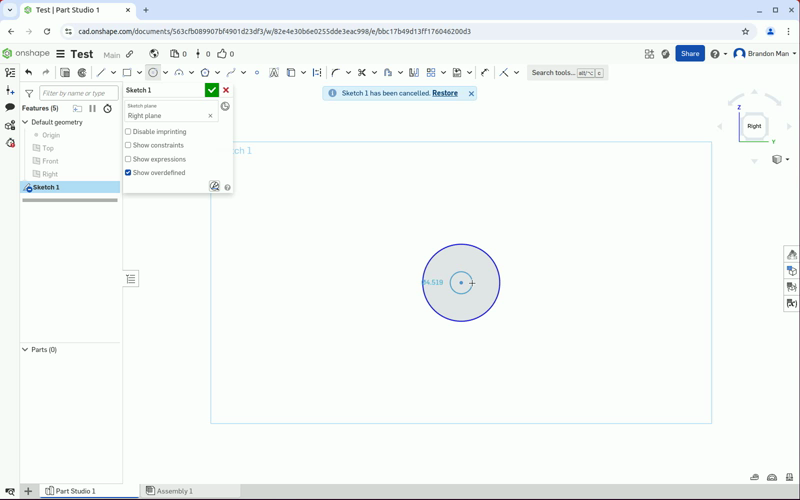
click(472, 282)
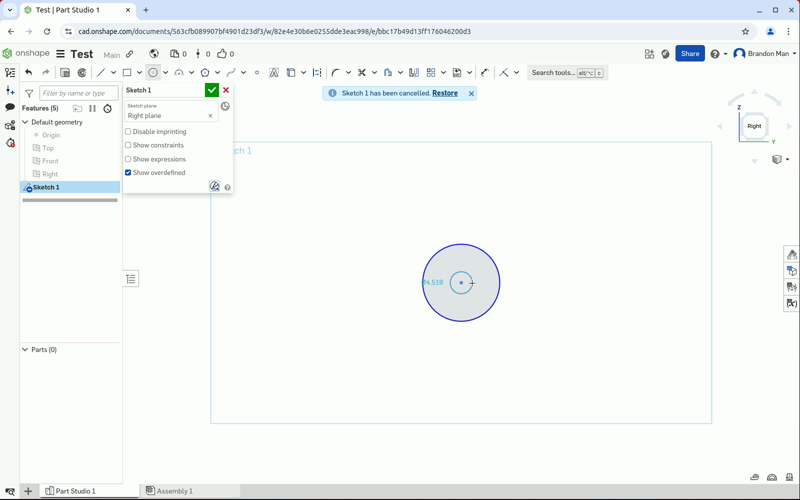
key(esc)
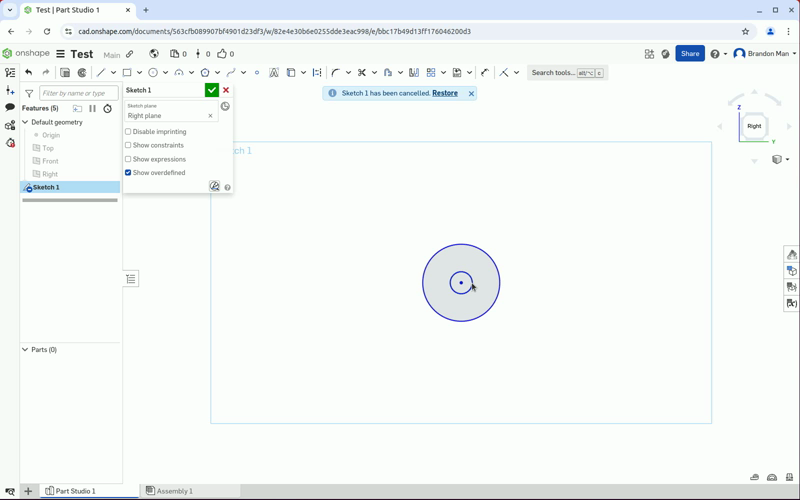
mouse_move(466, 269)
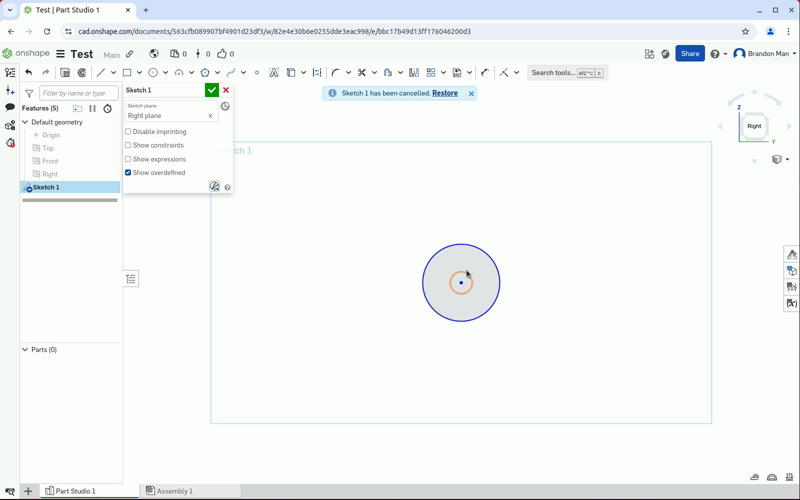
click(466, 269)
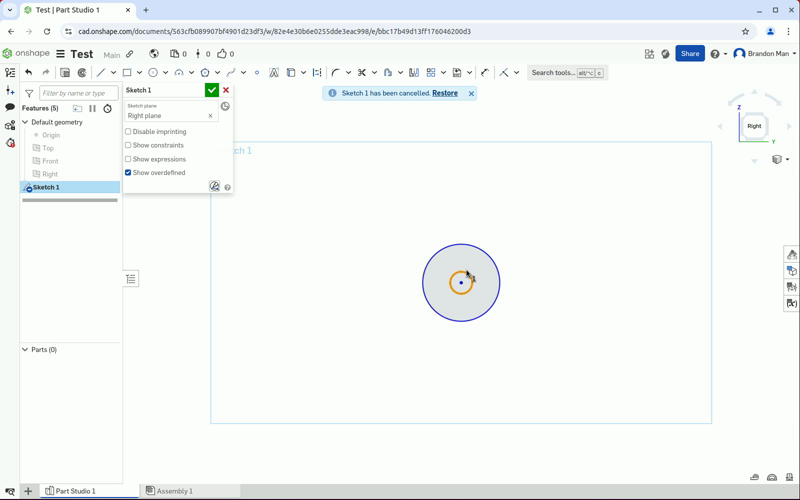
mouse_move(73, 352)
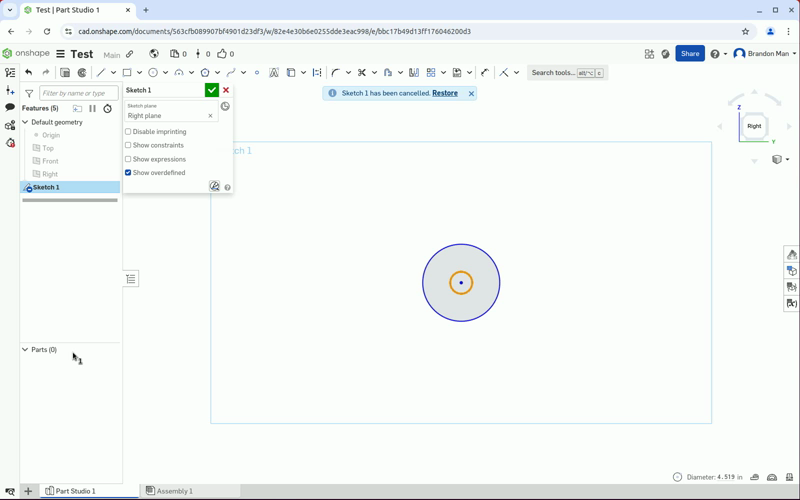
key(shift+y)
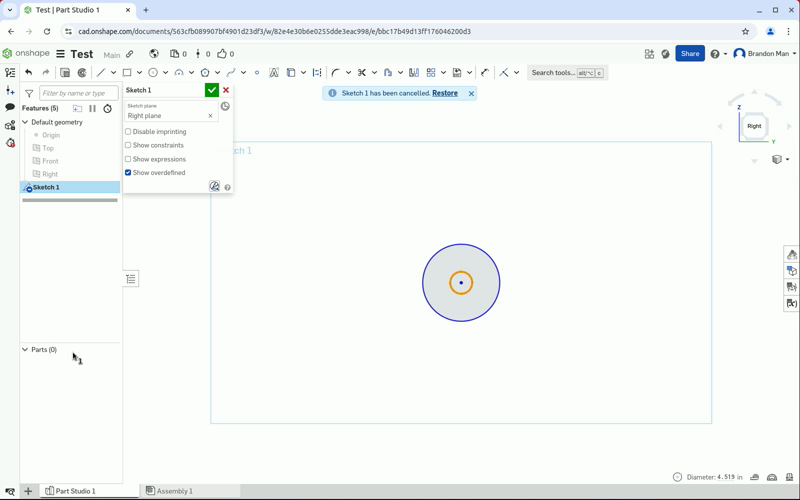
key(shift+e)
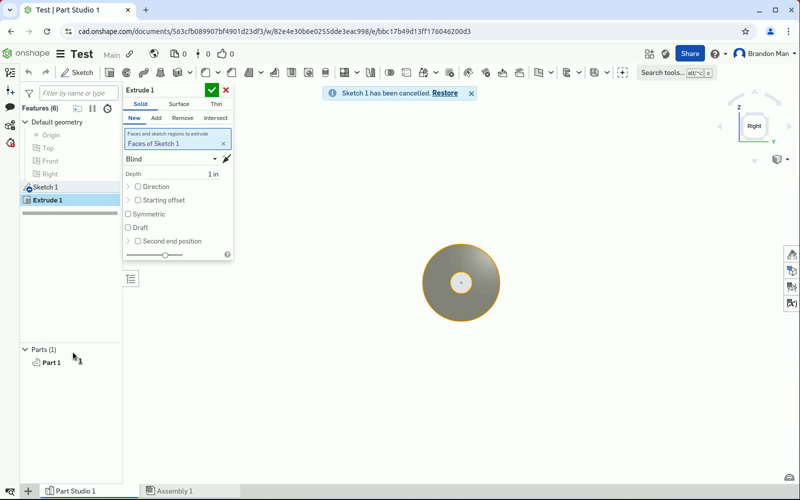
mouse_move(143, 106)
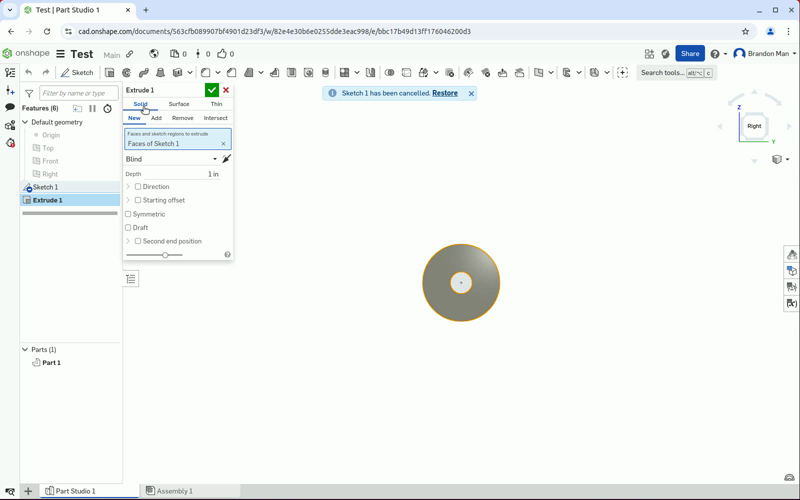
click(143, 106)
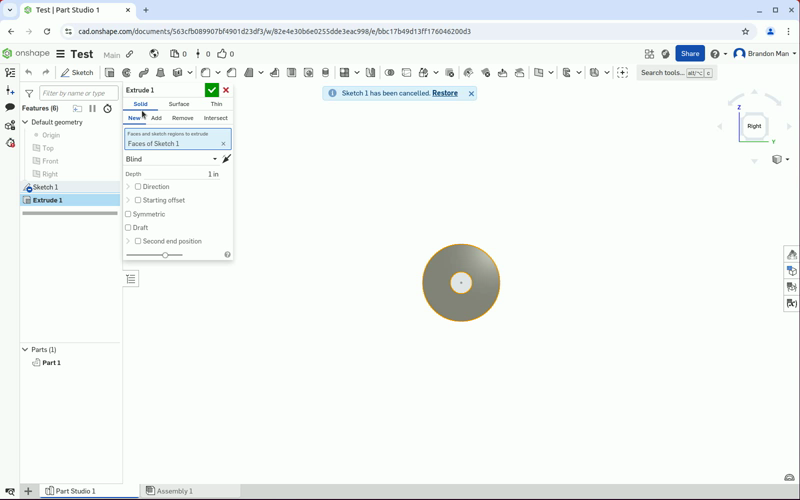
mouse_move(137, 120)
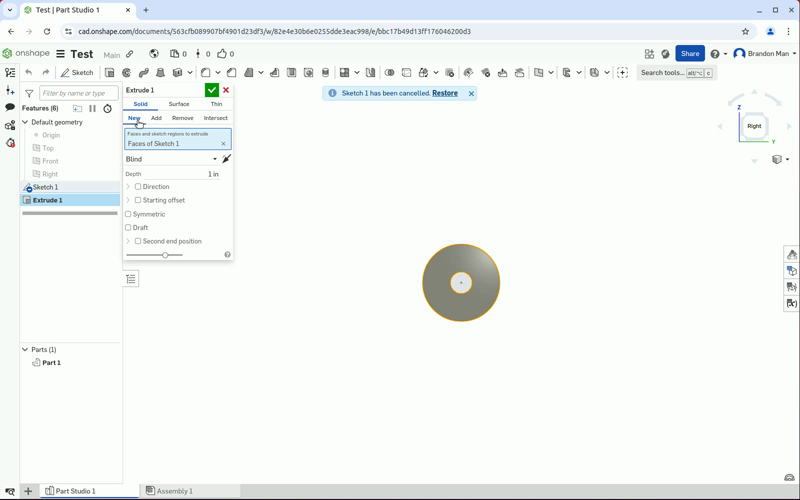
click(137, 120)
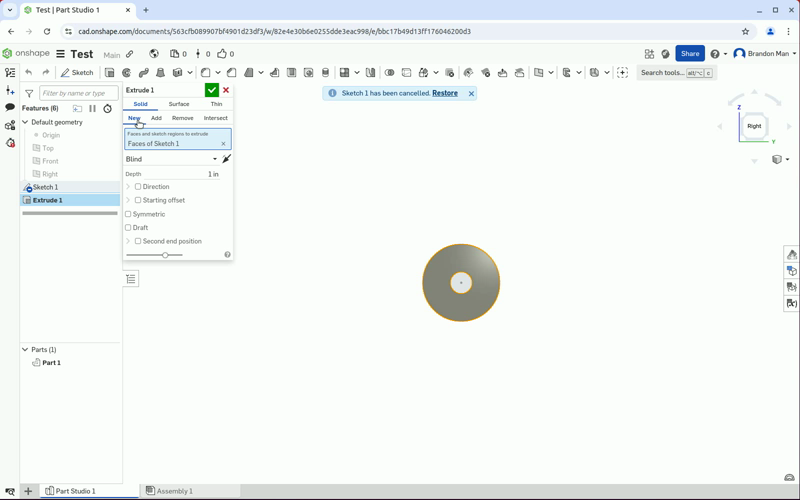
key(tab, 4)
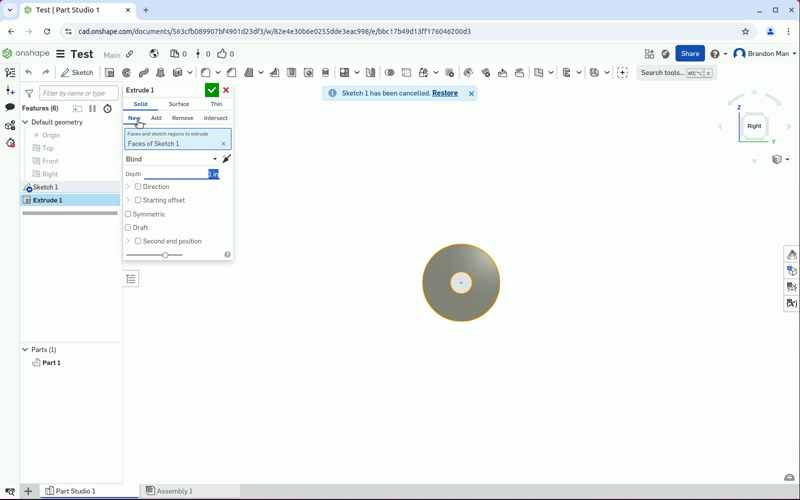
text(23.108)
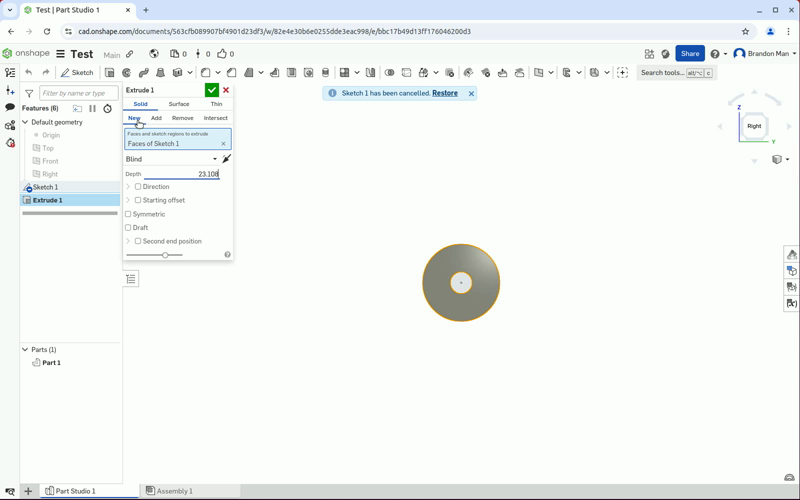
key(enter)
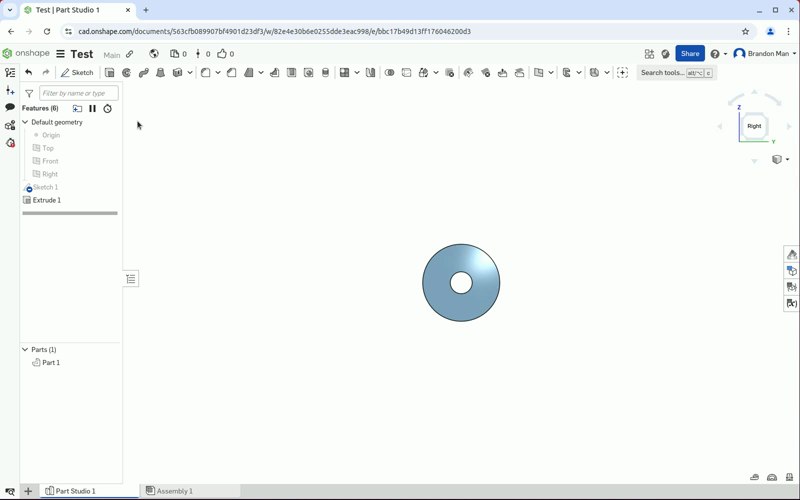
key(shift+h)
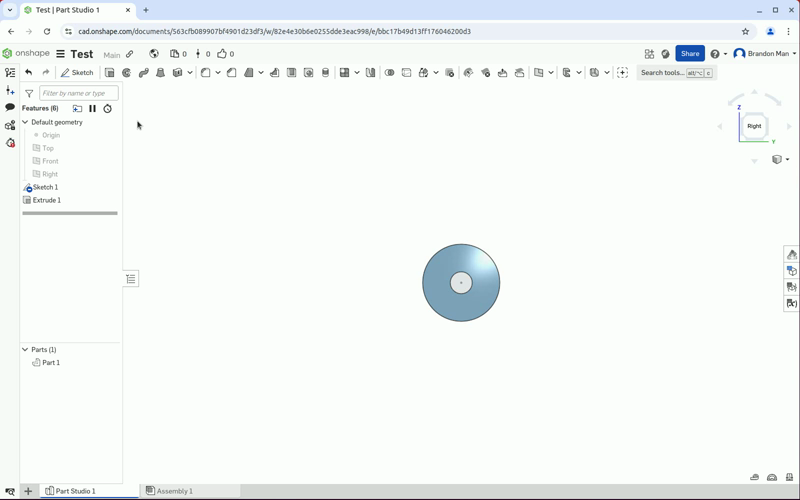
key(shift+h)
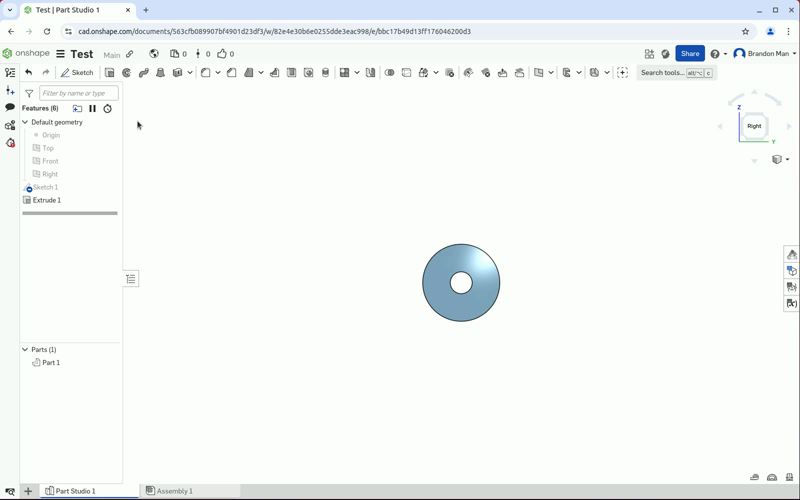
mouse_move(73, 189)
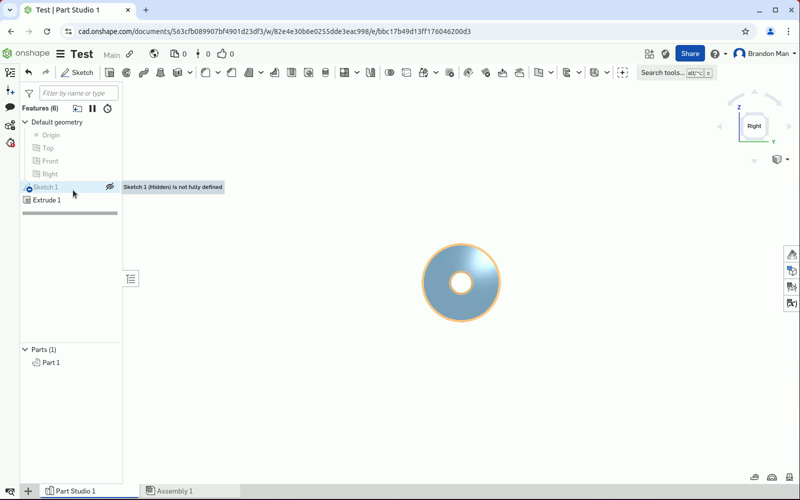
click(73, 189)
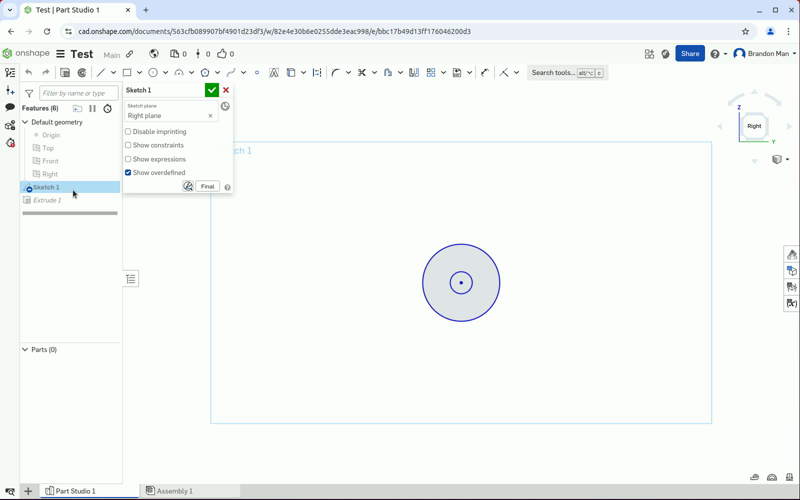
mouse_move(229, 92)
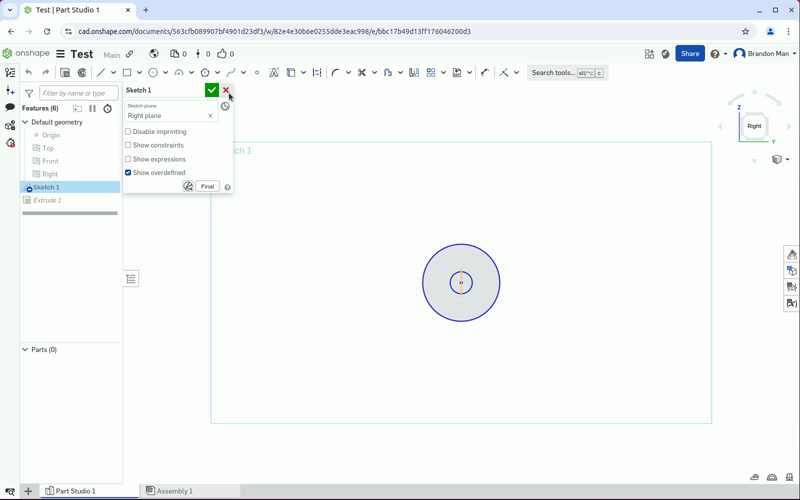
click(229, 92)
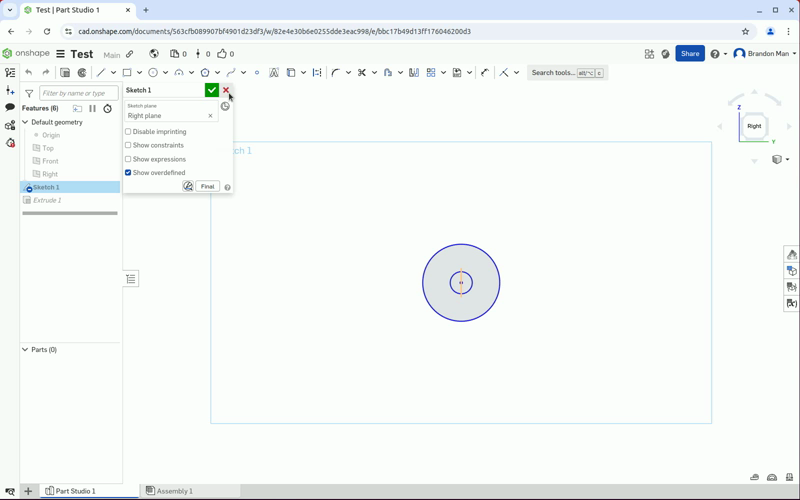
key(shift+s)
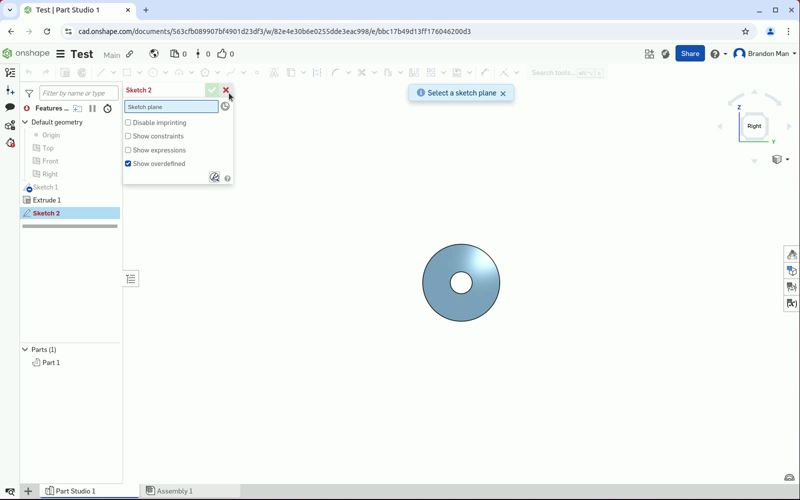
mouse_move(73, 176)
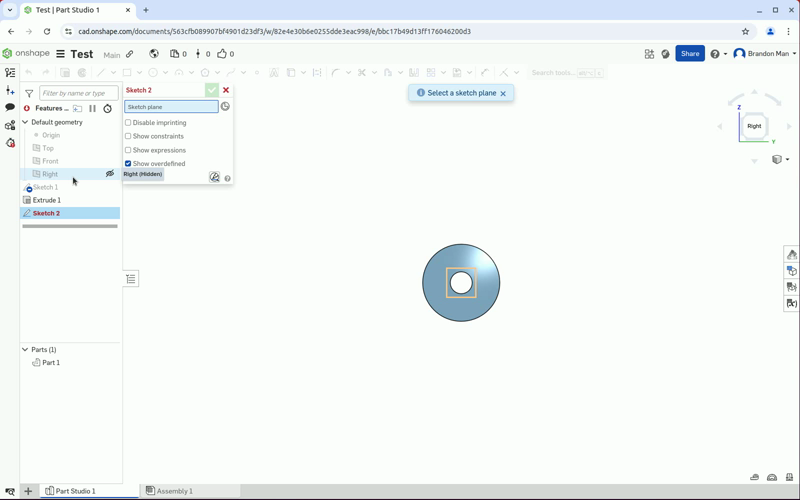
click(73, 176)
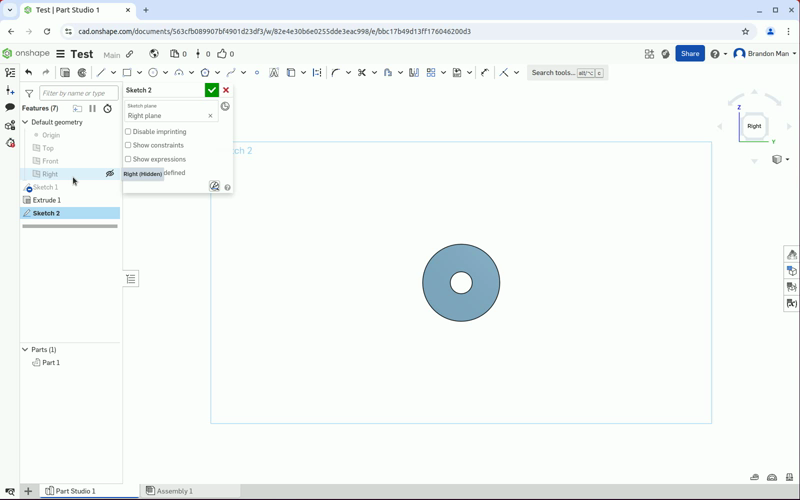
mouse_move(73, 352)
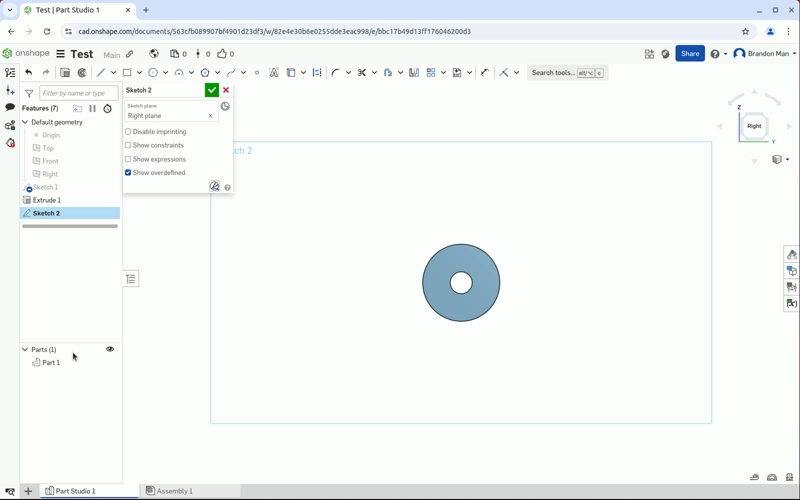
key(y)
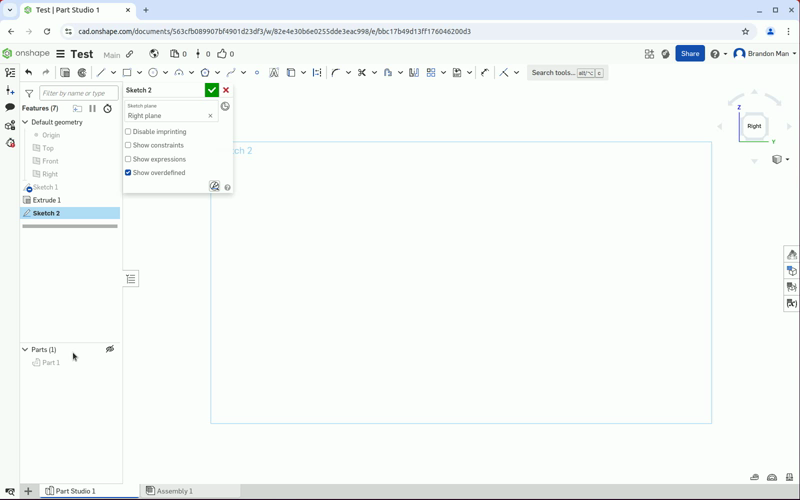
key(c)
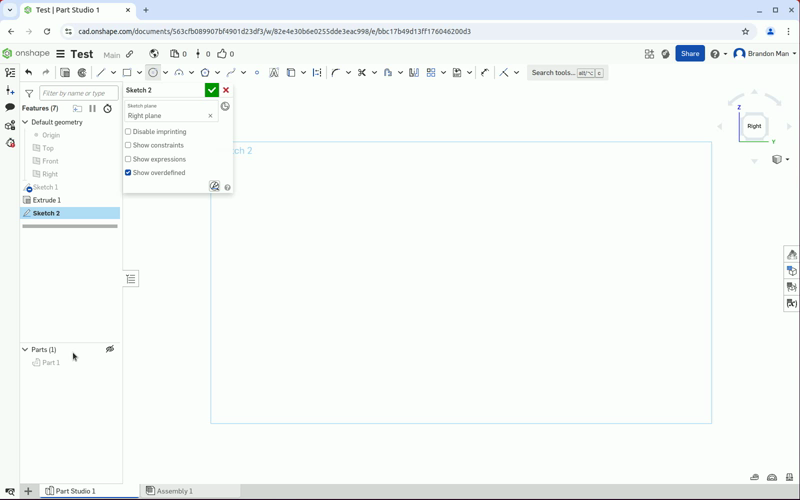
key_down(shift)
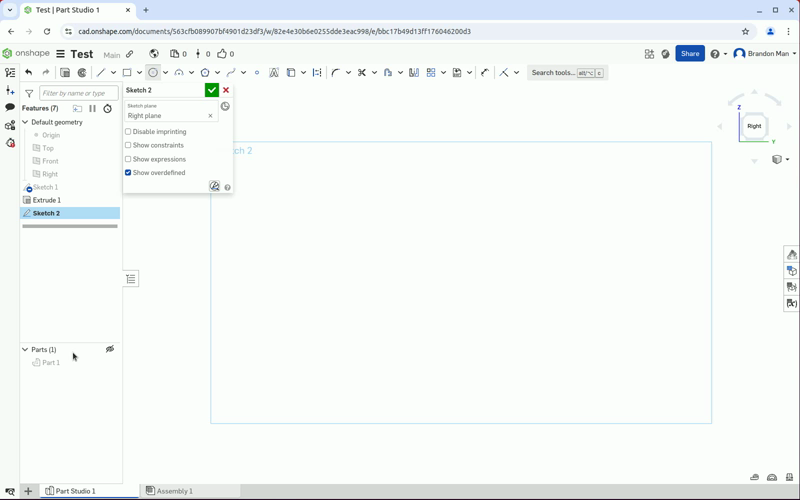
mouse_move(460, 282)
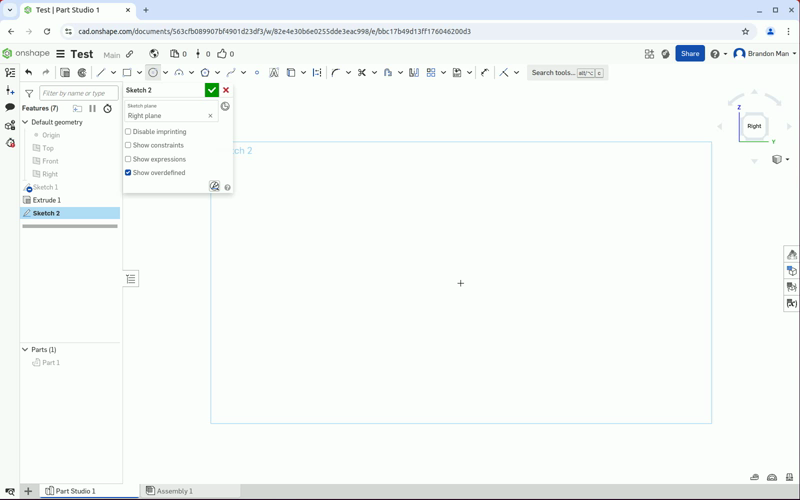
click(460, 282)
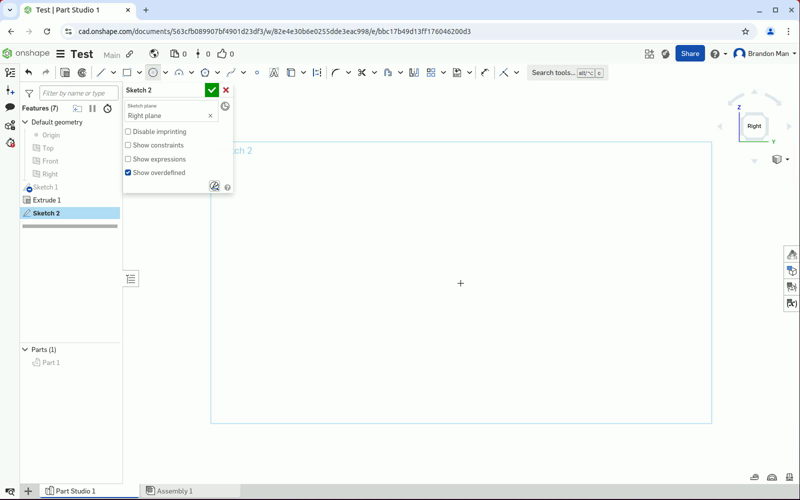
key_up(shift)
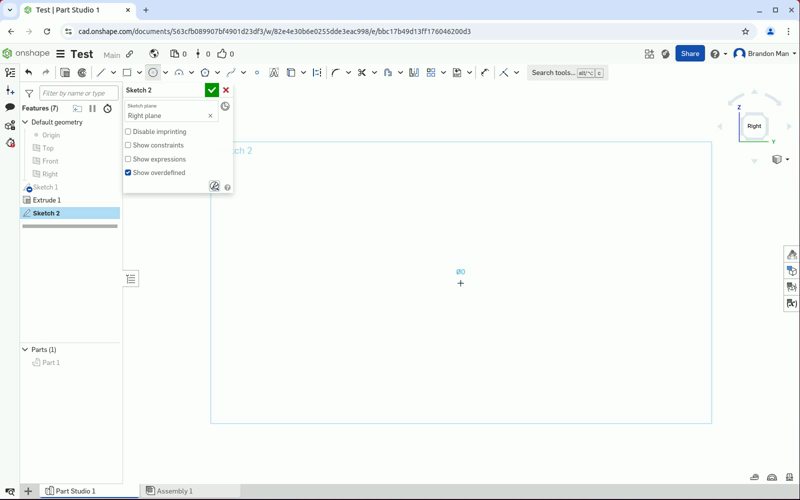
mouse_move(472, 282)
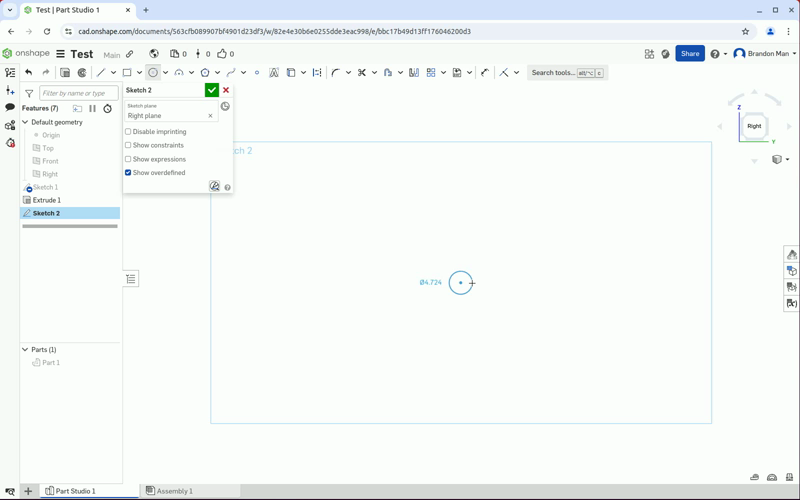
click(472, 282)
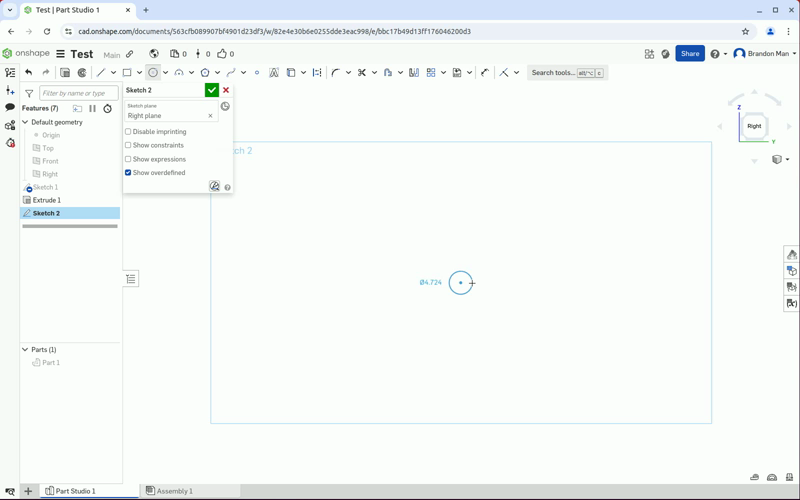
key(esc)
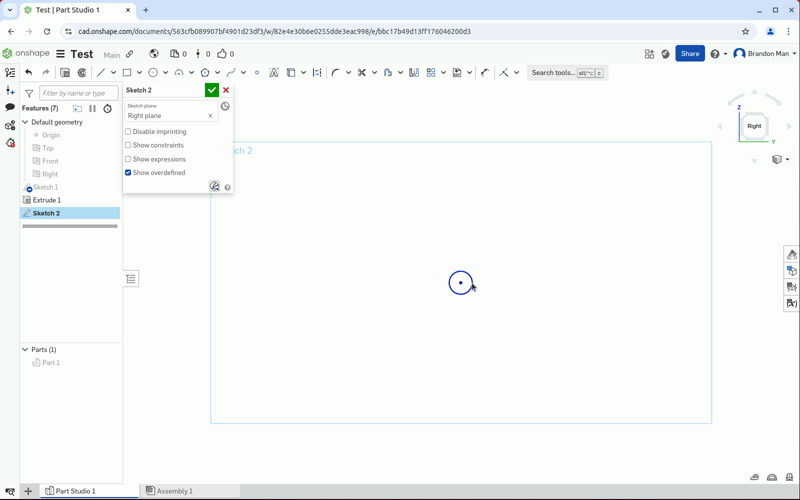
mouse_move(463, 284)
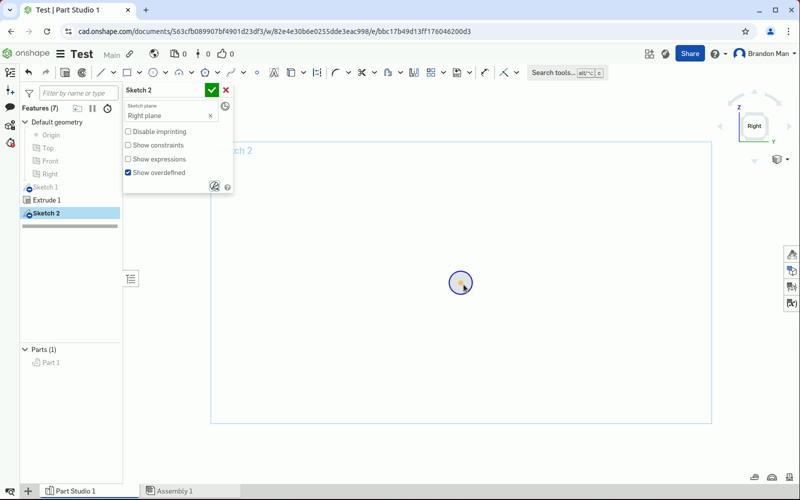
scroll(6)
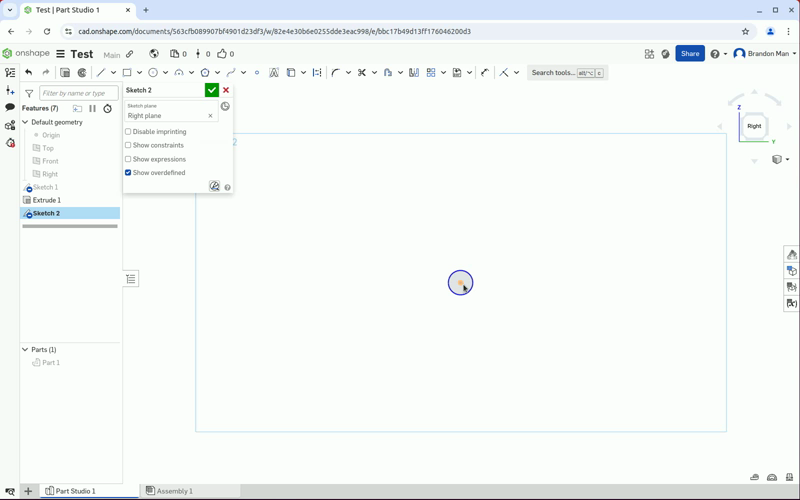
scroll(6)
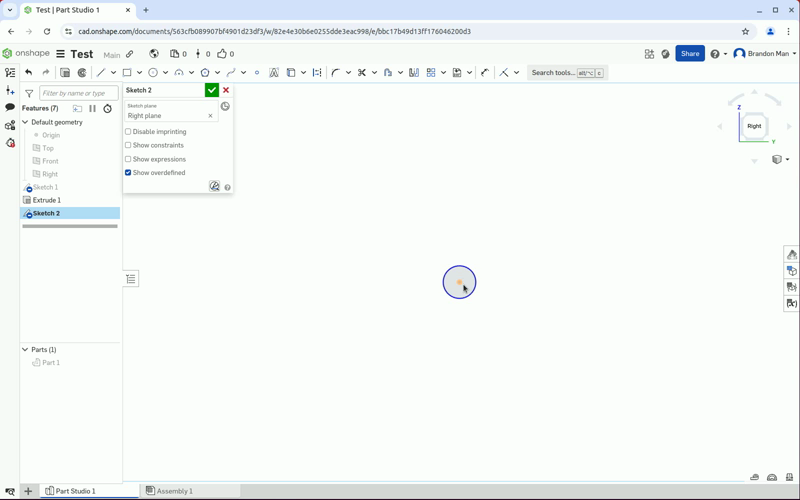
scroll(6)
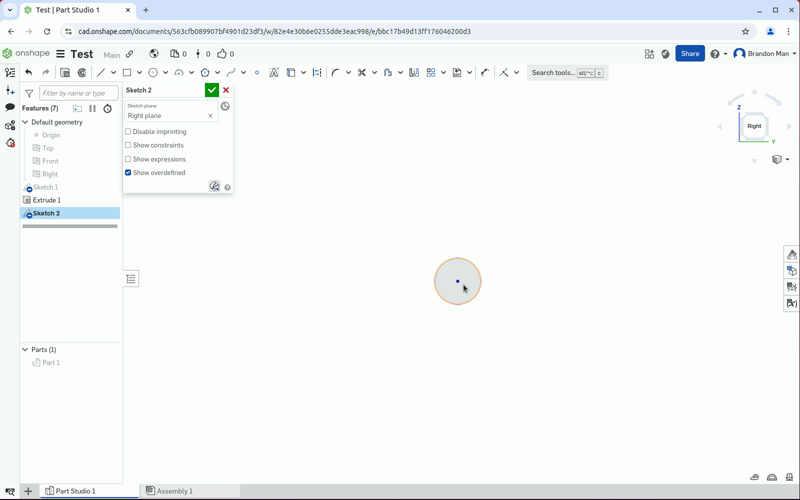
scroll(6)
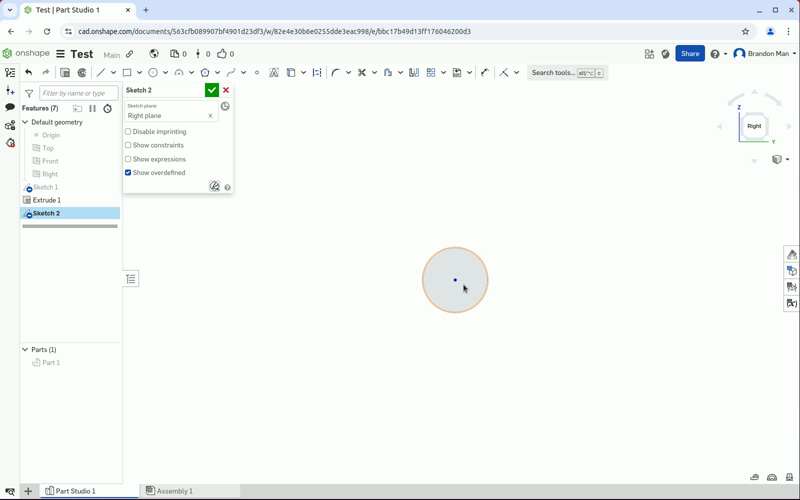
scroll(6)
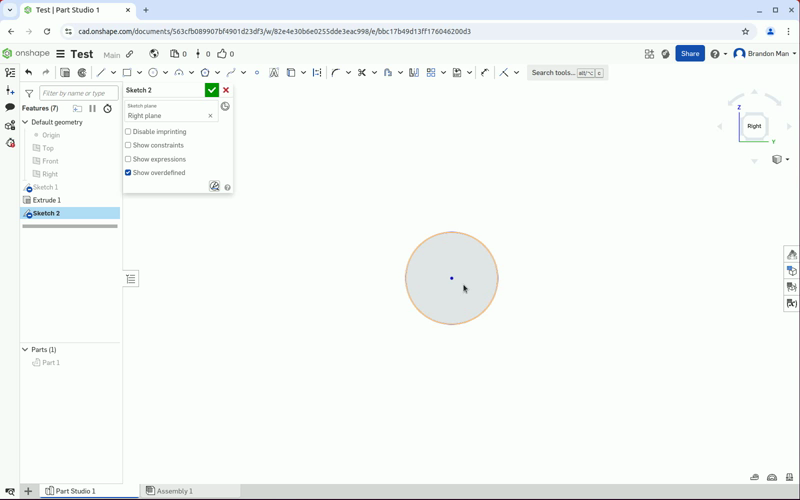
scroll(6)
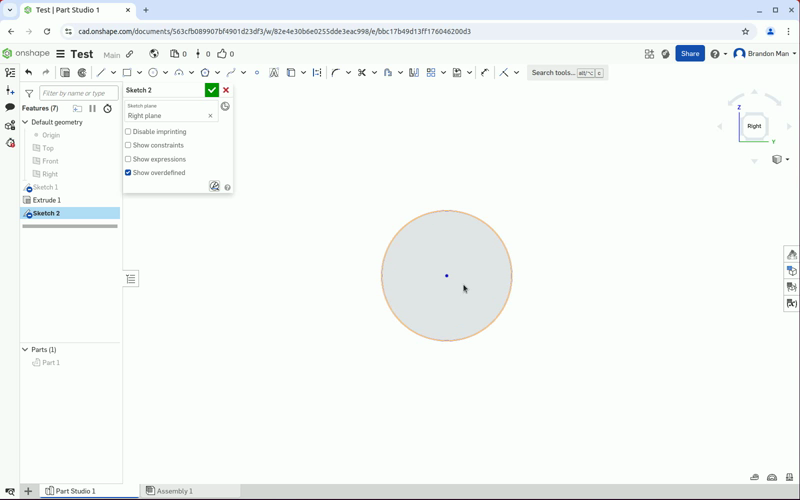
scroll(6)
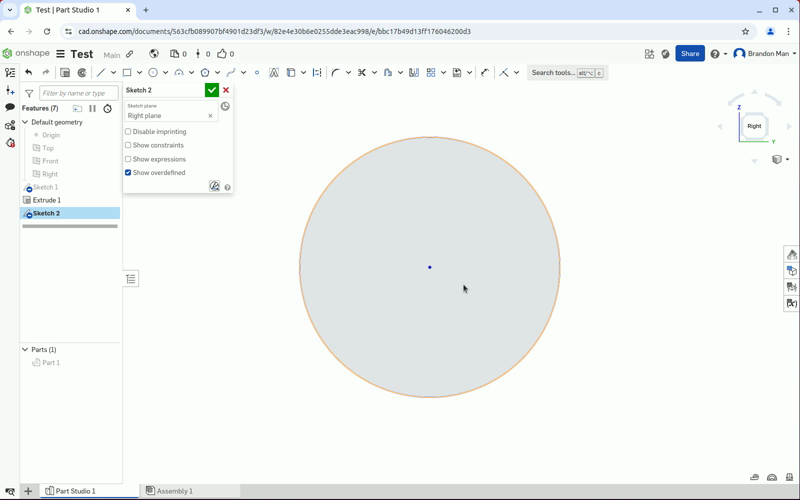
click(463, 284)
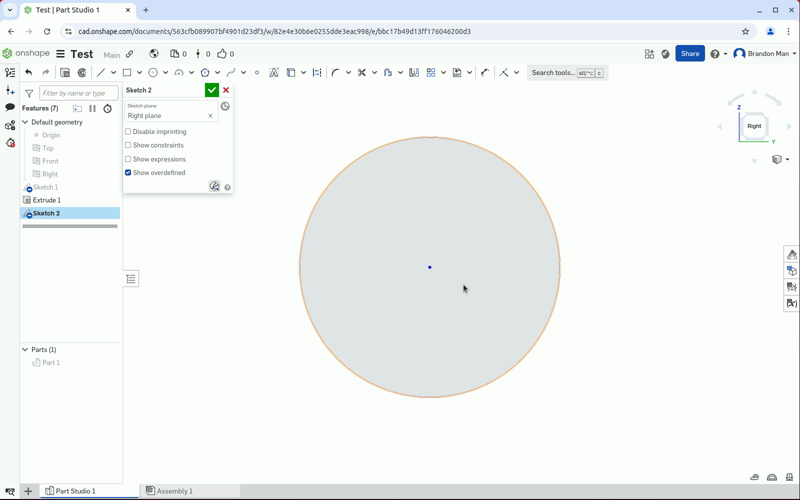
scroll(-6)
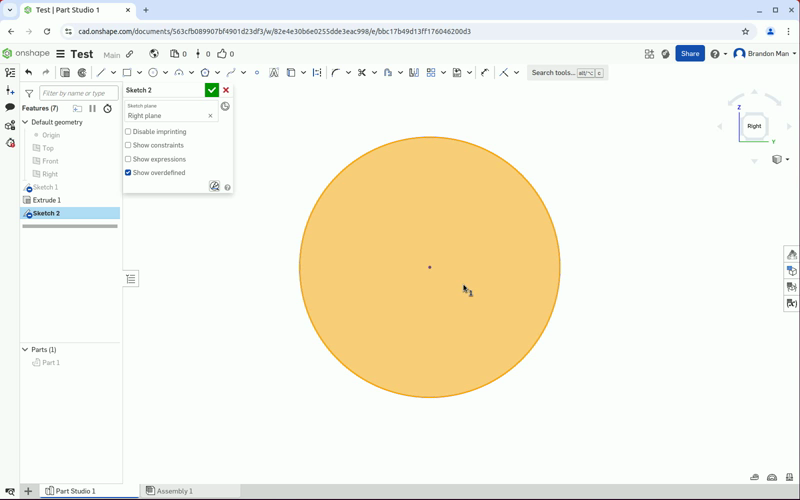
scroll(-6)
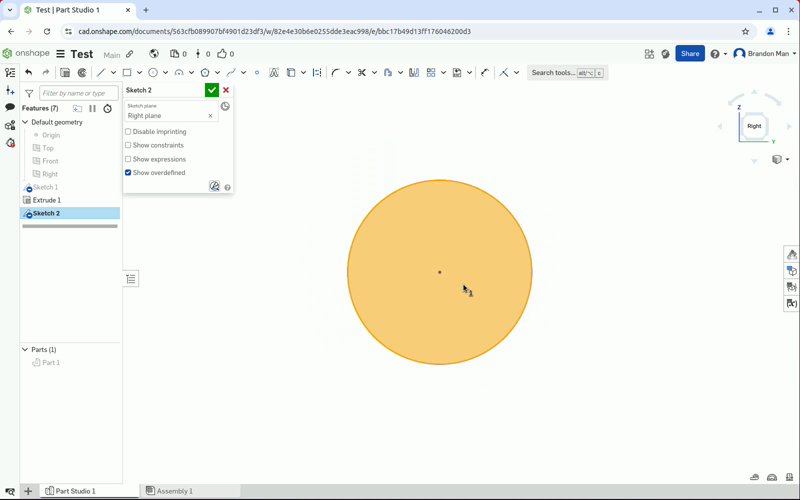
scroll(-6)
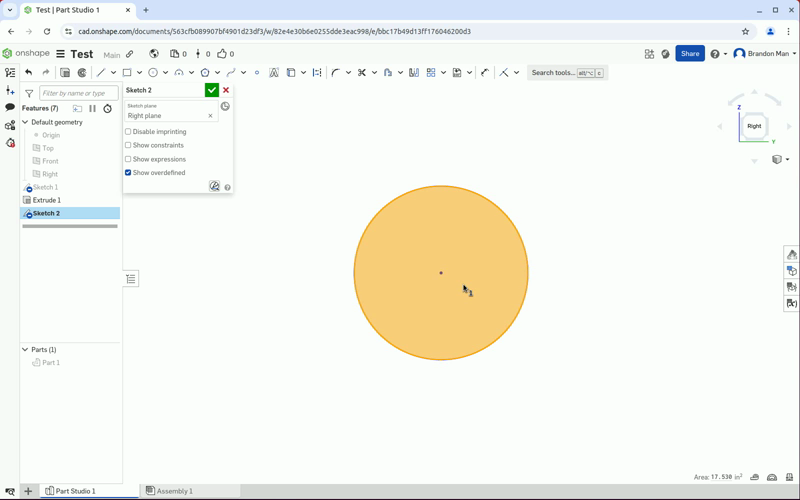
scroll(-6)
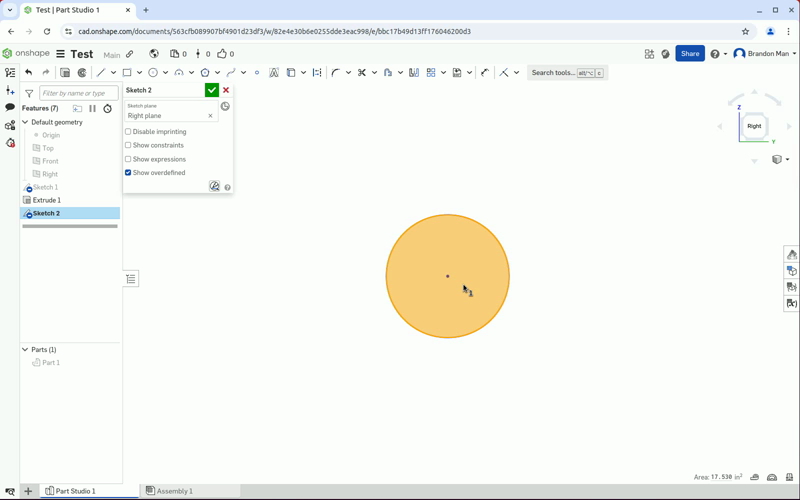
scroll(-6)
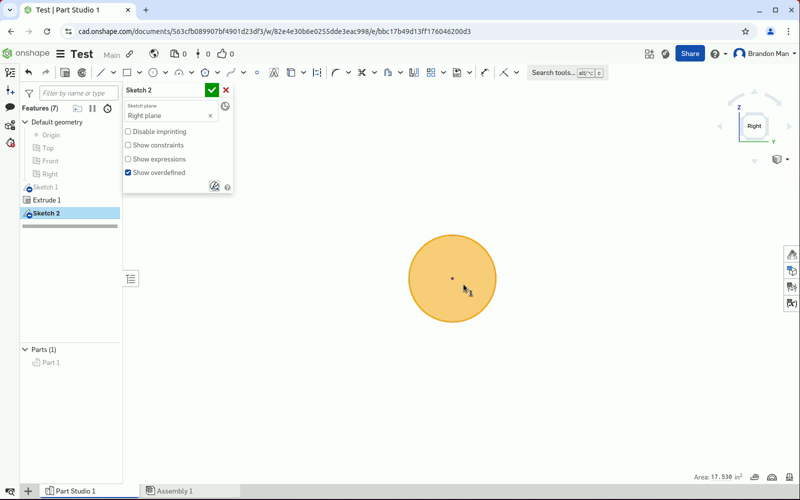
scroll(-6)
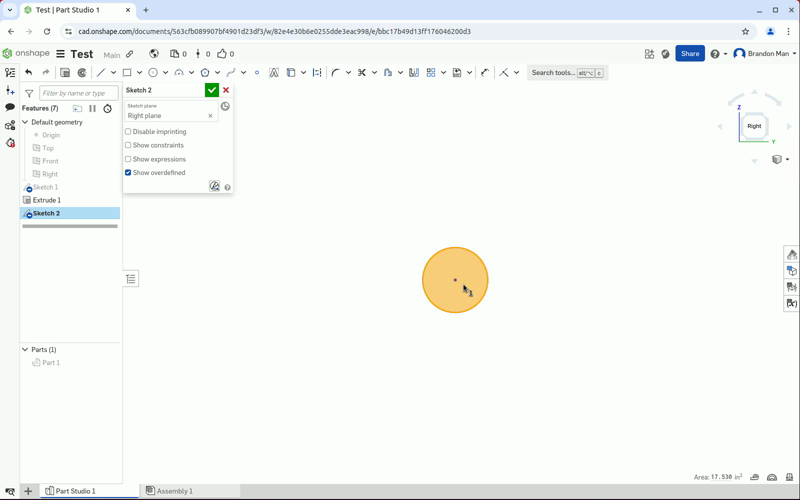
scroll(-6)
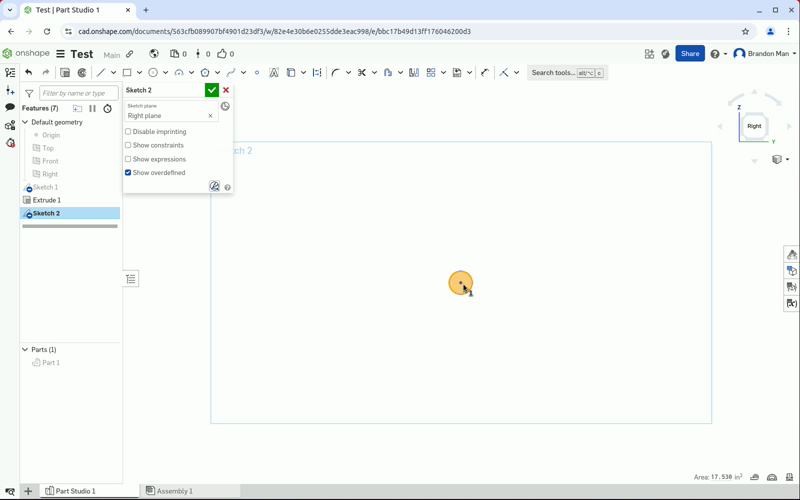
mouse_move(73, 352)
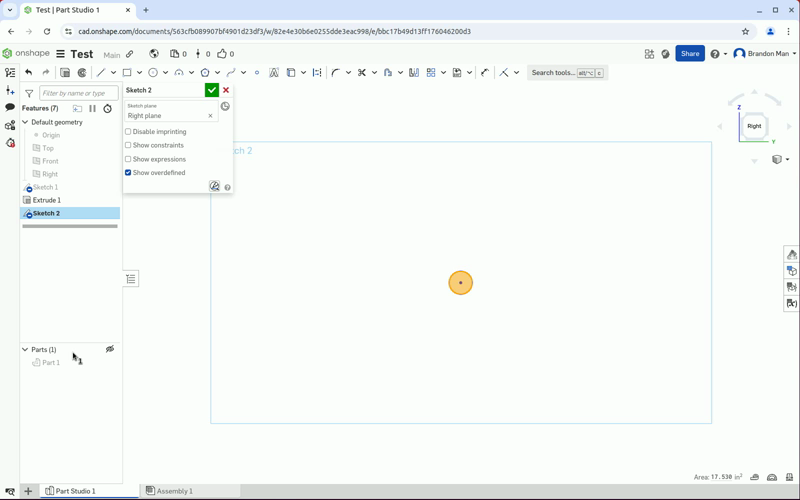
key(shift+y)
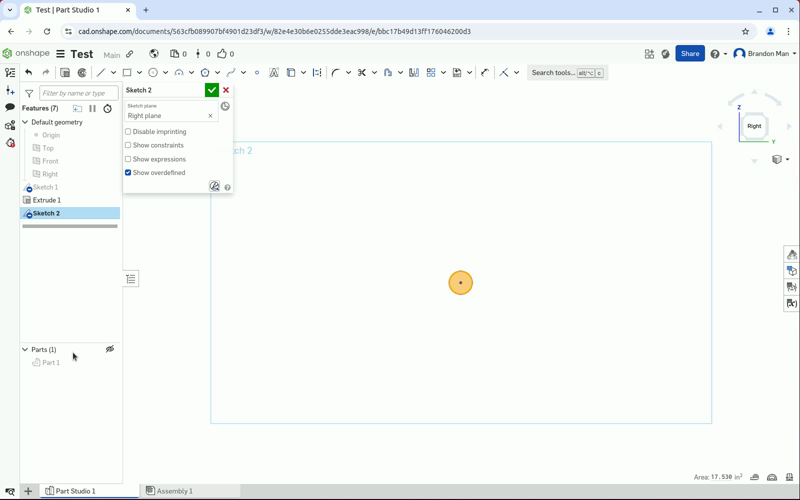
key(shift+e)
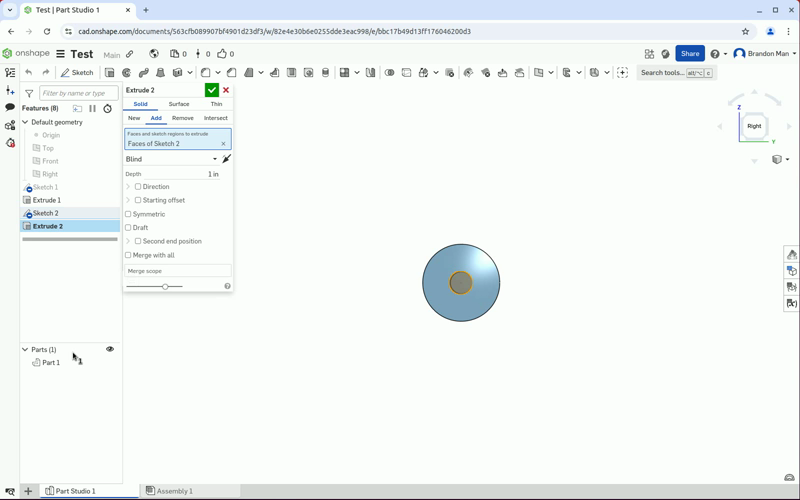
mouse_move(143, 106)
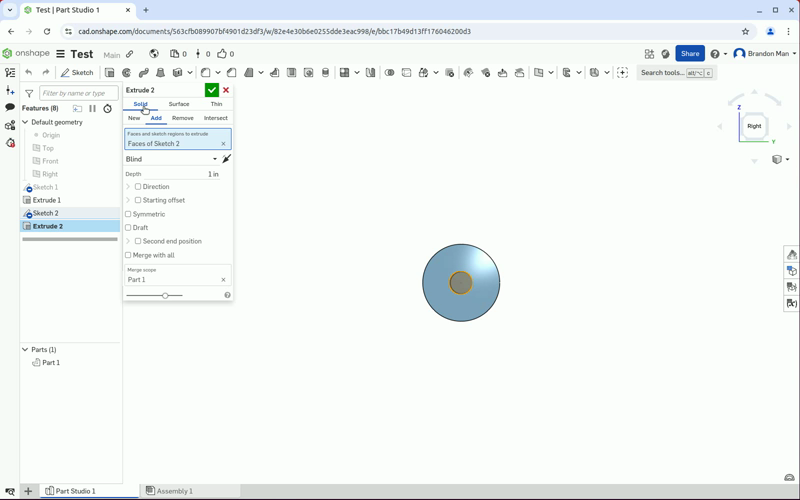
click(143, 106)
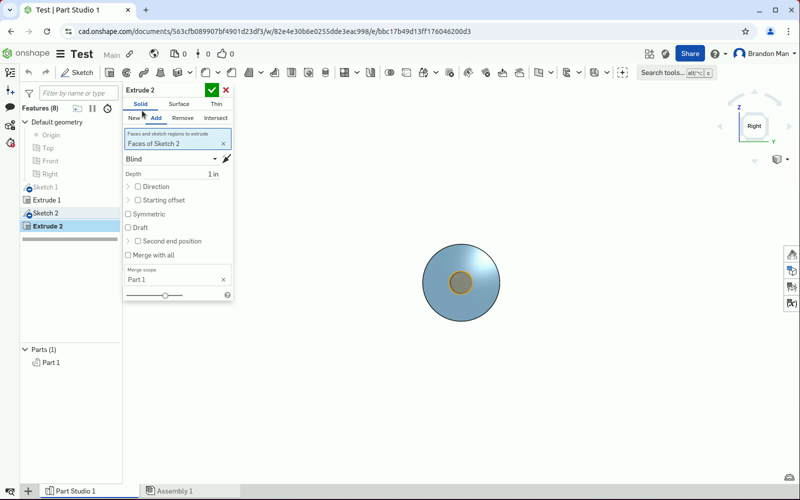
mouse_move(137, 120)
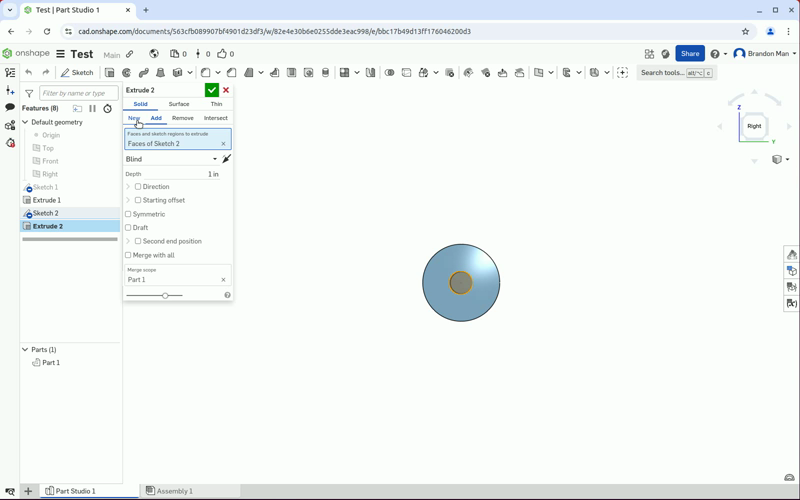
click(137, 120)
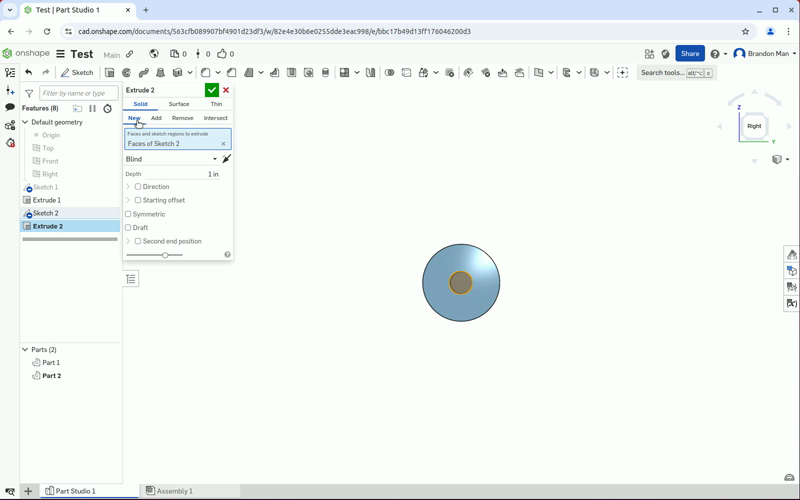
key(tab, 4)
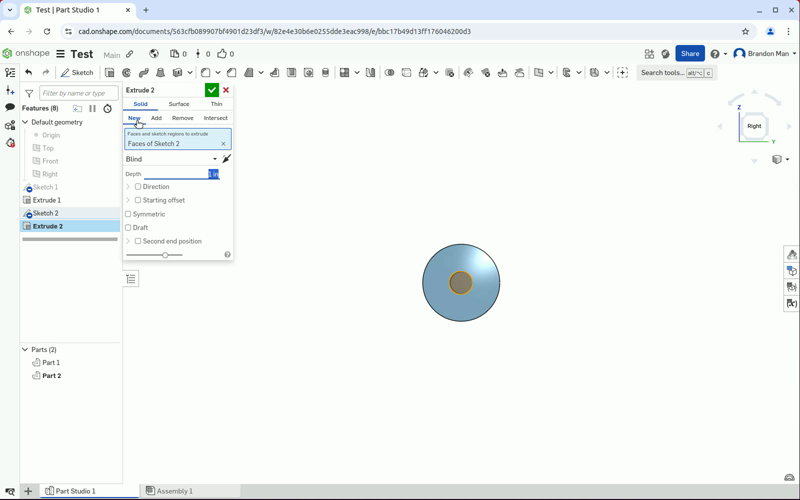
text(23.108)
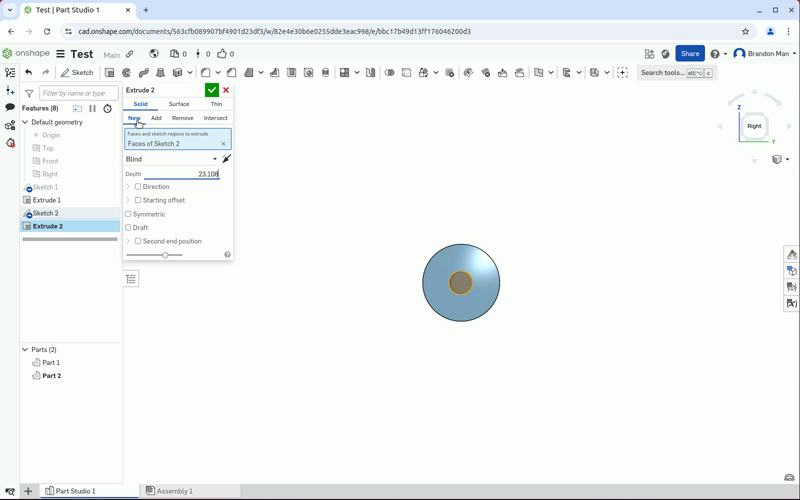
key(enter)
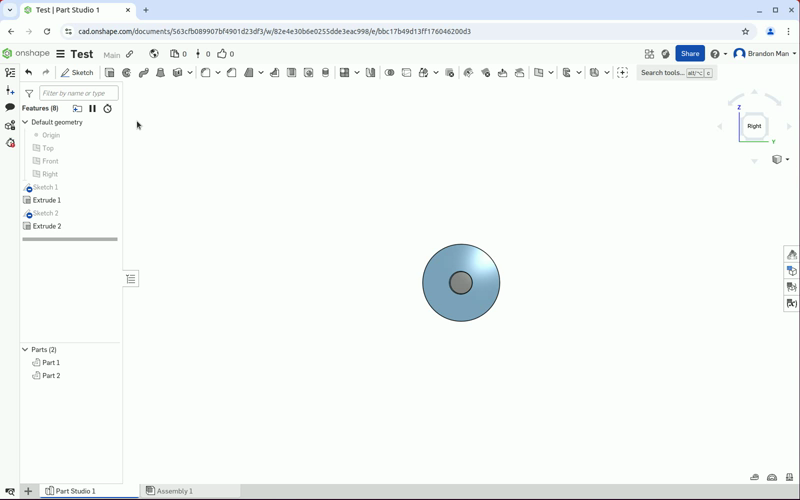
key(shift+h)
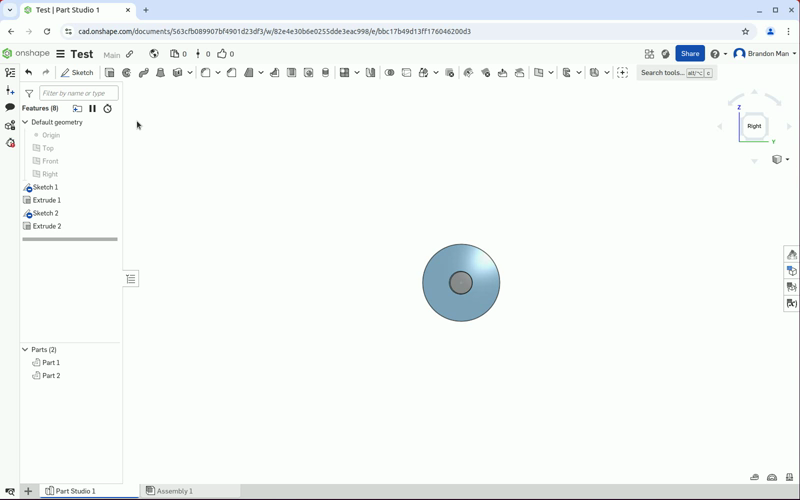
key(shift+h)
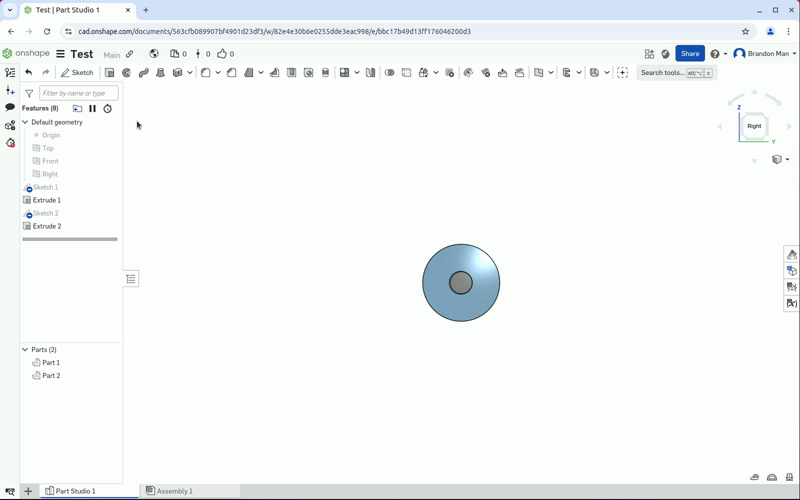
mouse_move(73, 189)
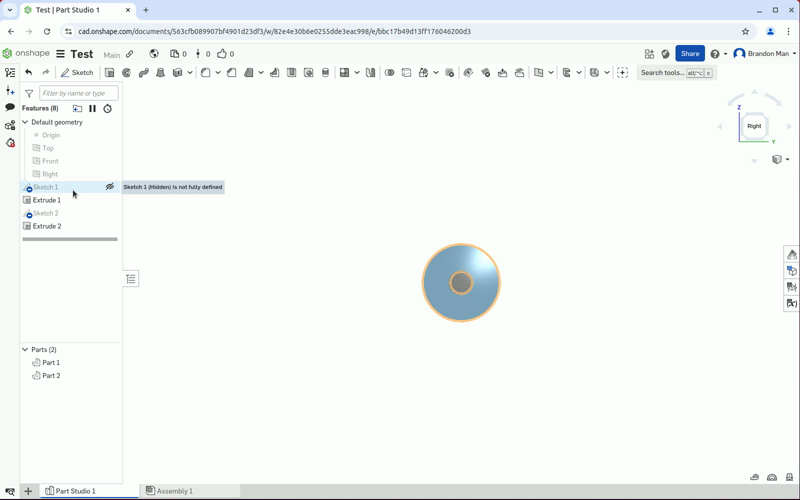
click(73, 189)
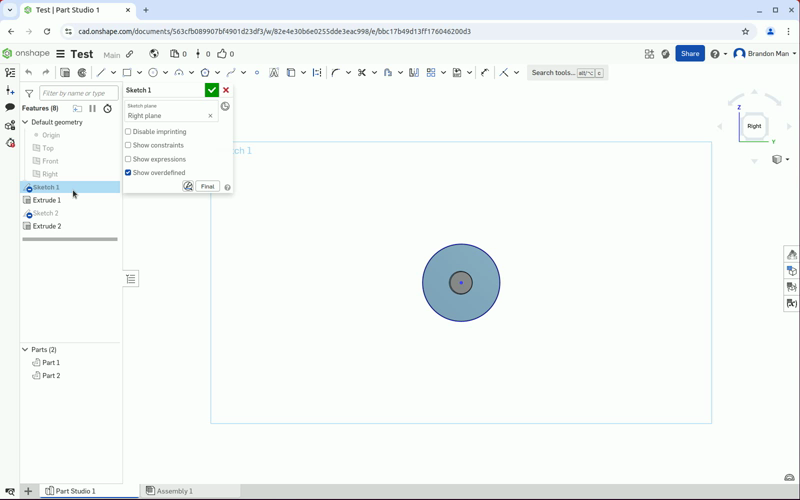
mouse_move(229, 92)
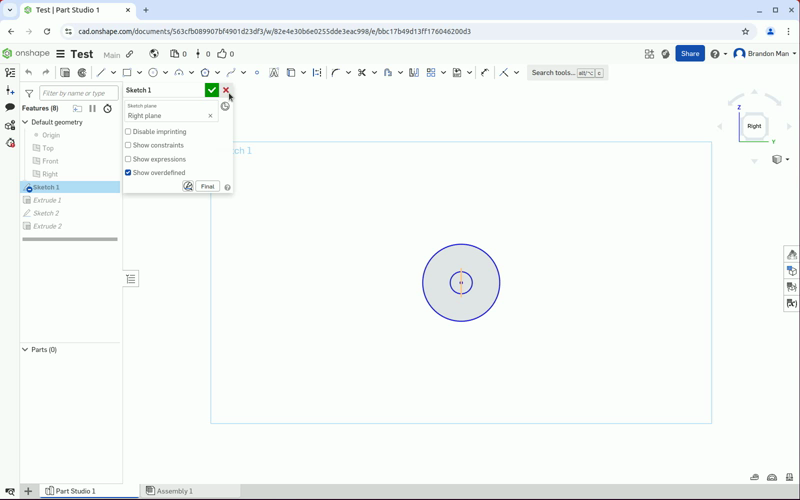
click(229, 92)
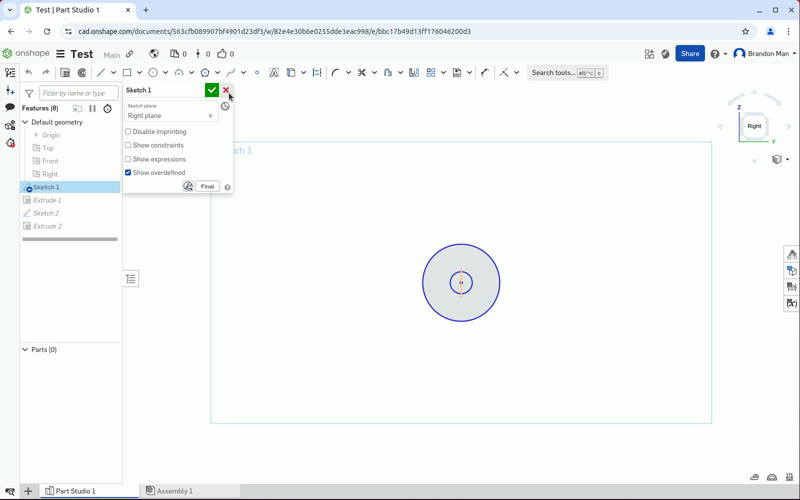
key(shift+s)
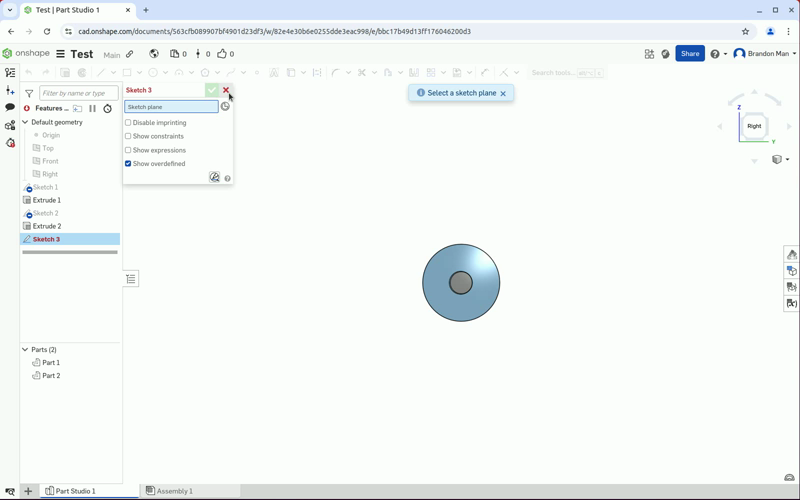
mouse_move(73, 176)
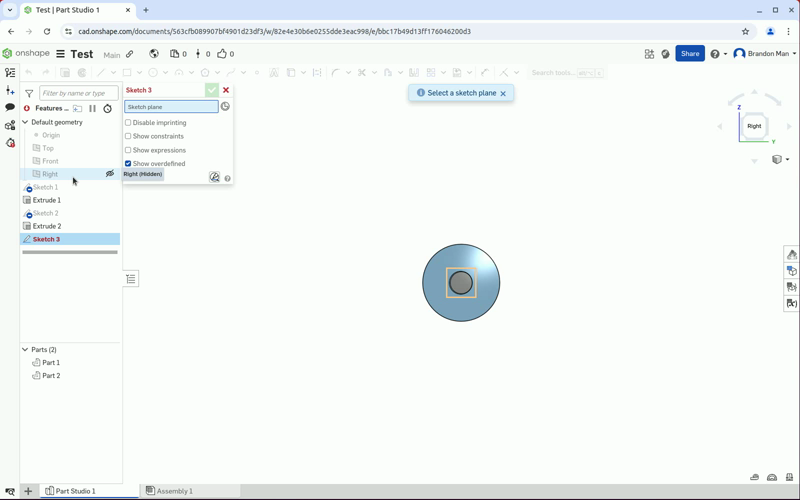
click(73, 176)
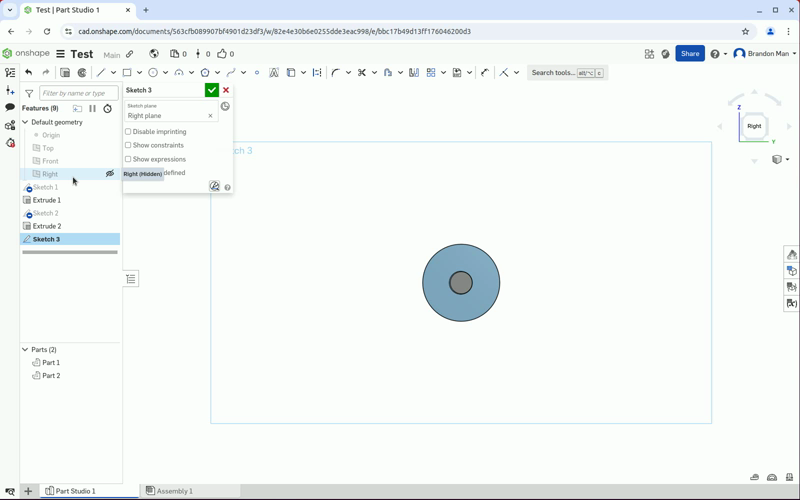
mouse_move(73, 352)
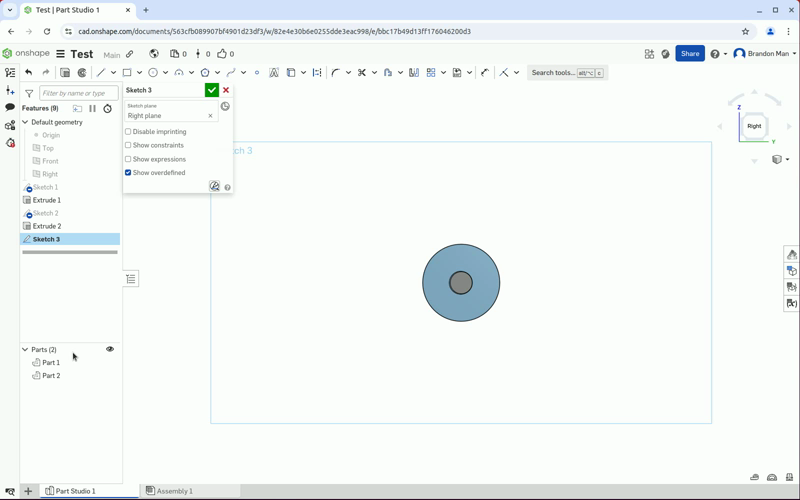
key(y)
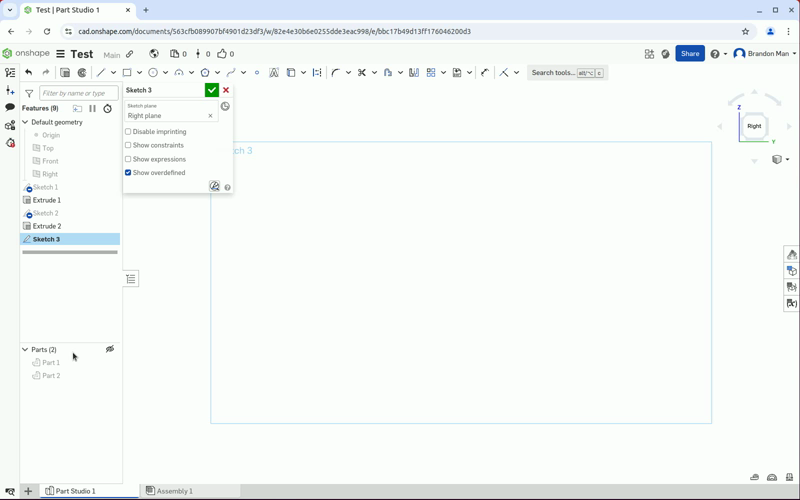
key(c)
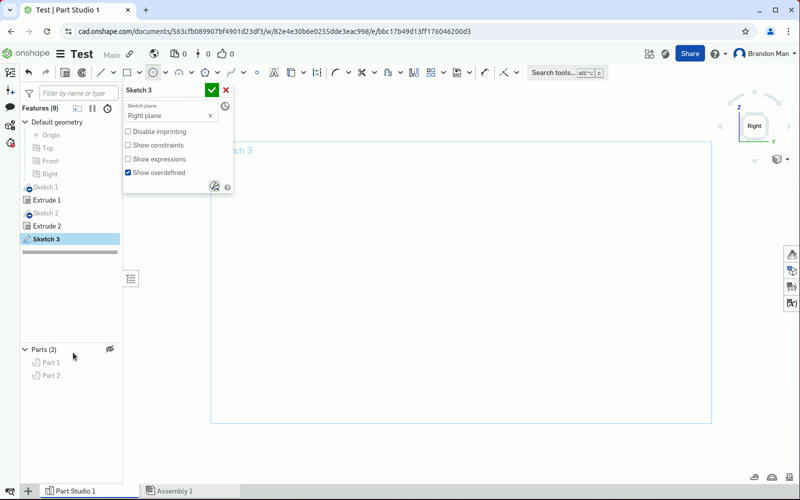
key_down(shift)
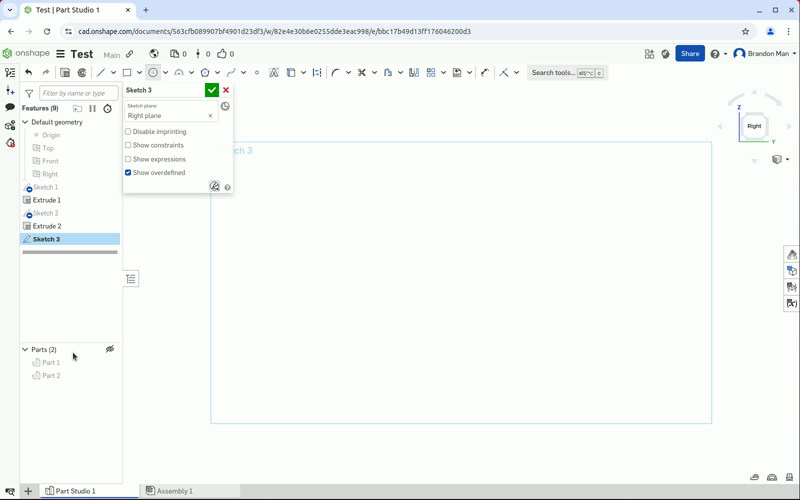
mouse_move(460, 282)
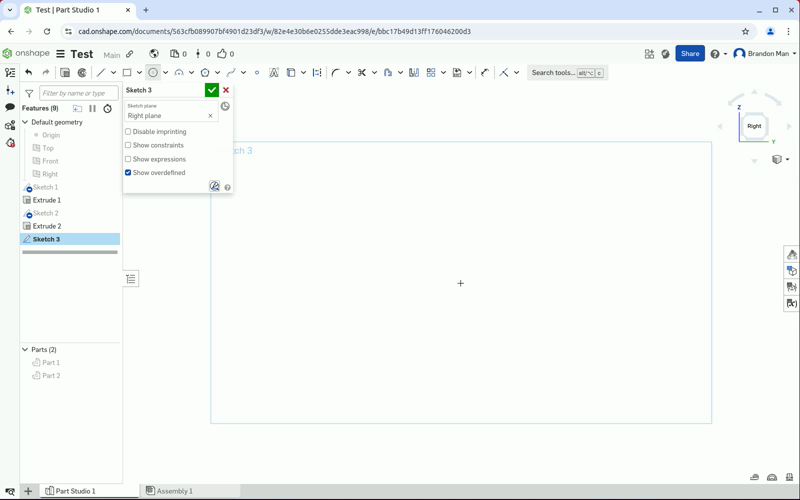
click(460, 282)
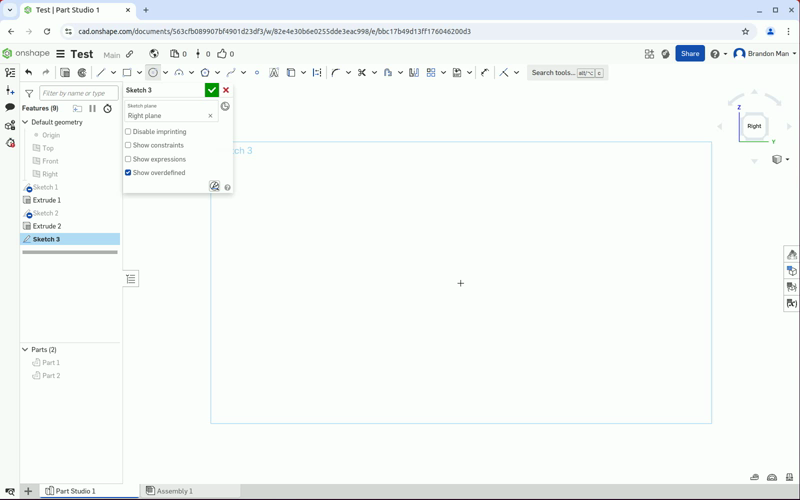
key_up(shift)
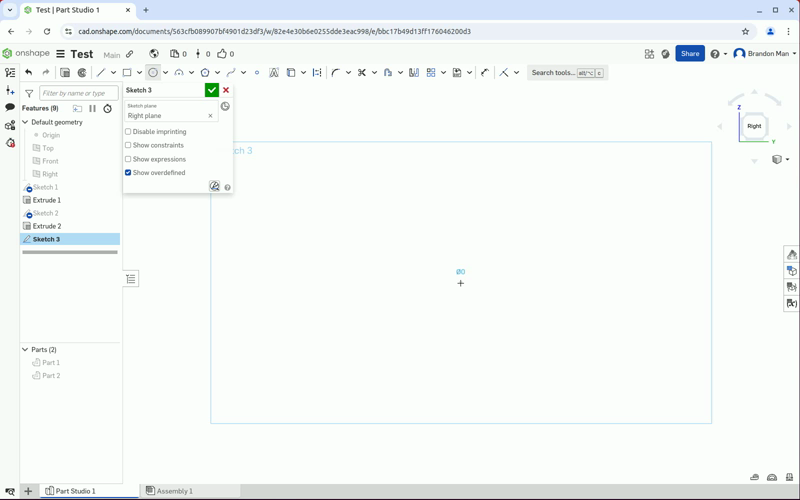
mouse_move(472, 282)
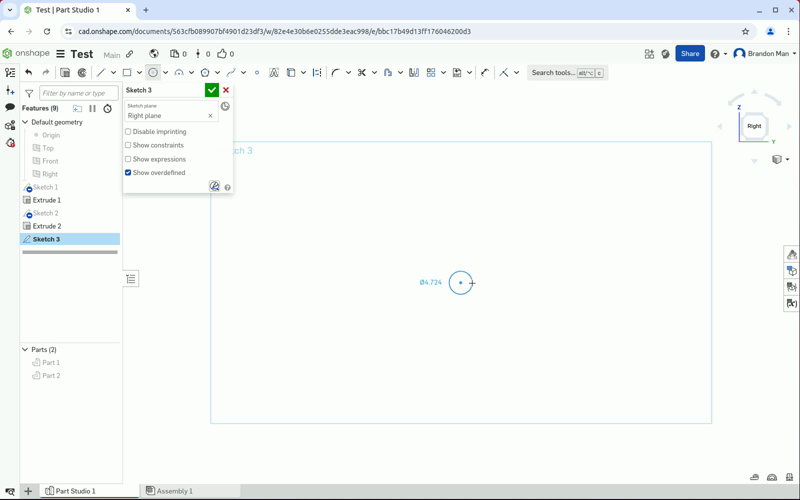
click(472, 282)
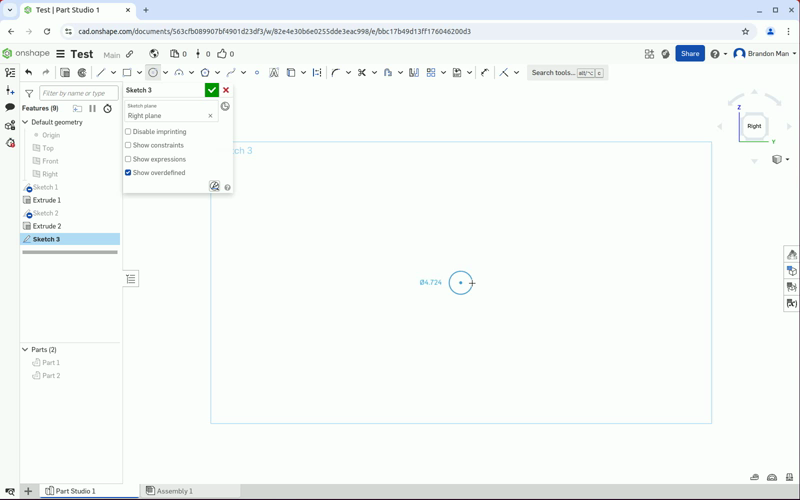
key(esc)
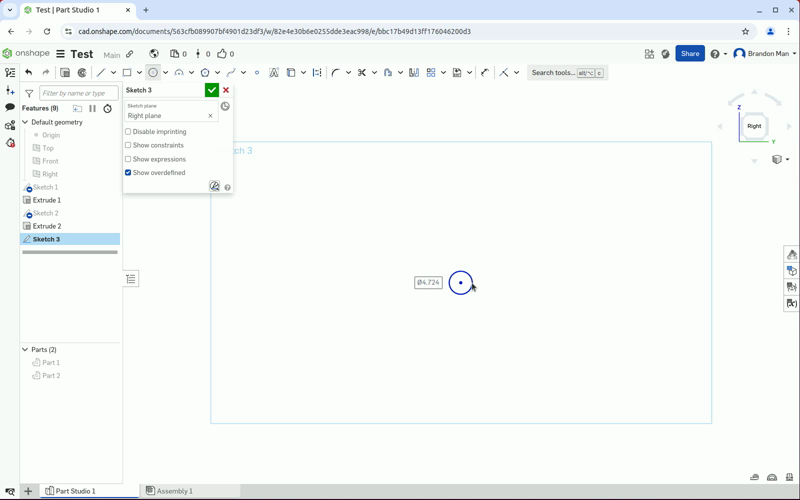
mouse_move(455, 283)
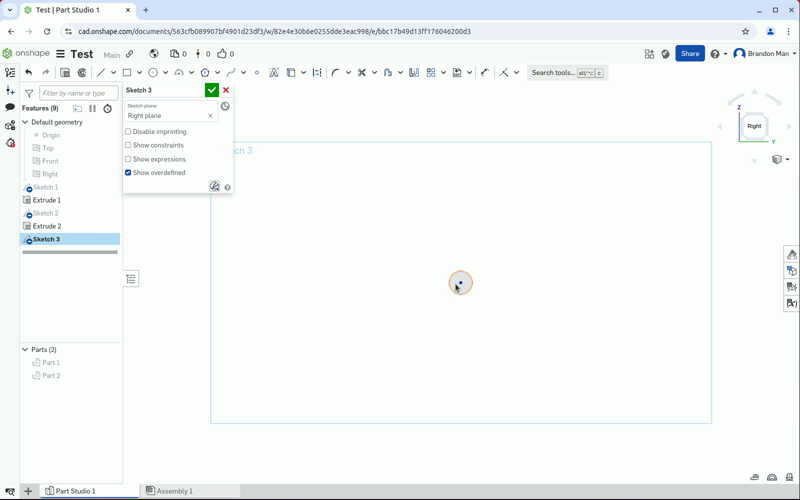
scroll(6)
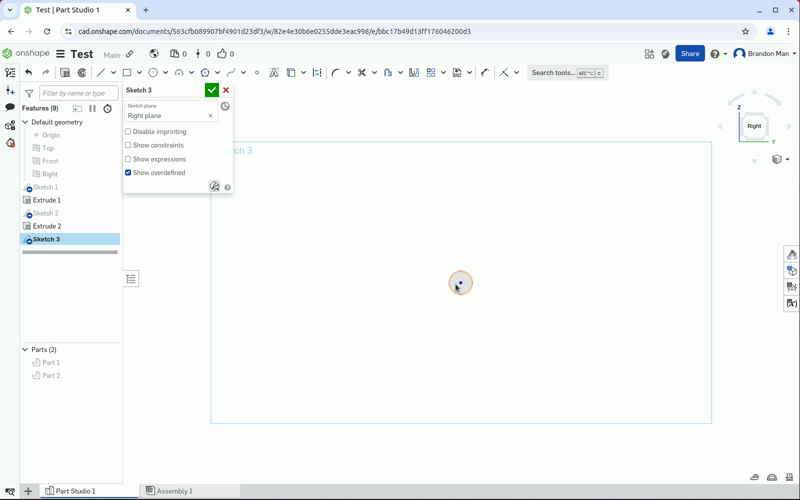
scroll(6)
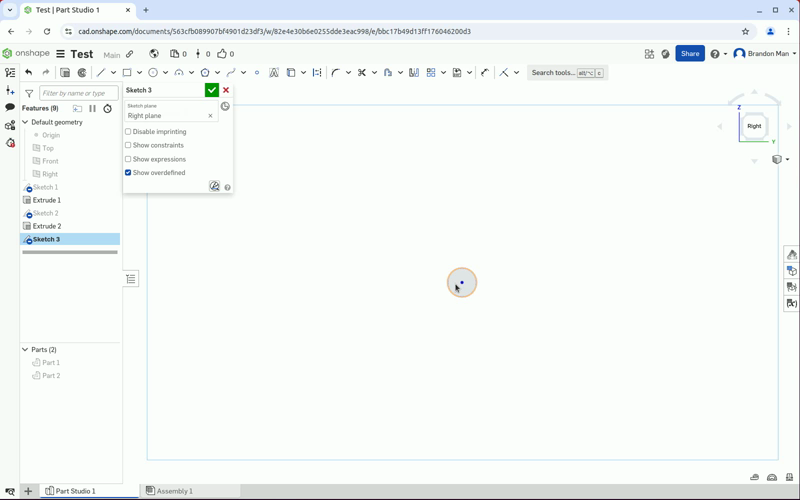
scroll(6)
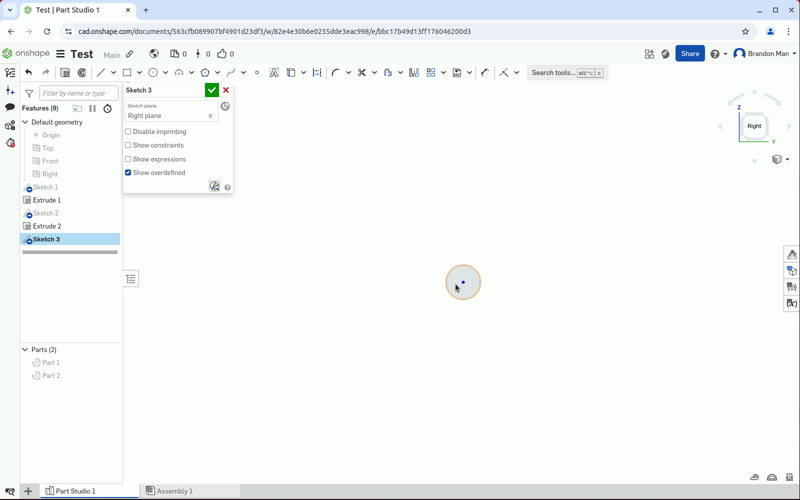
scroll(6)
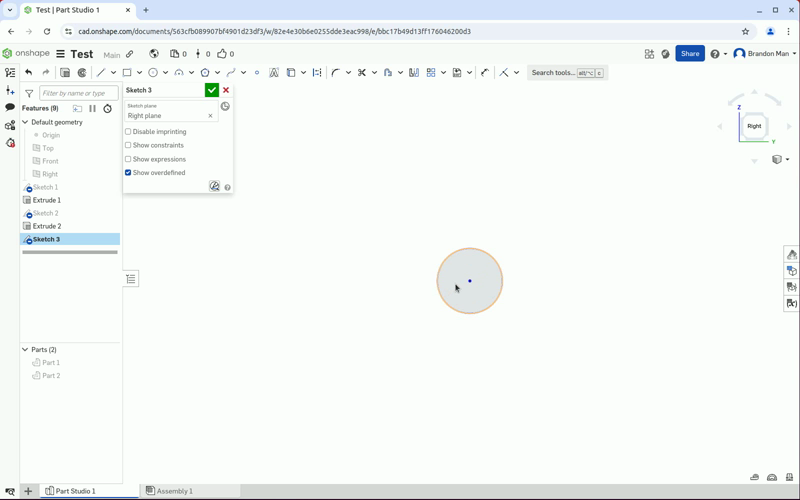
scroll(6)
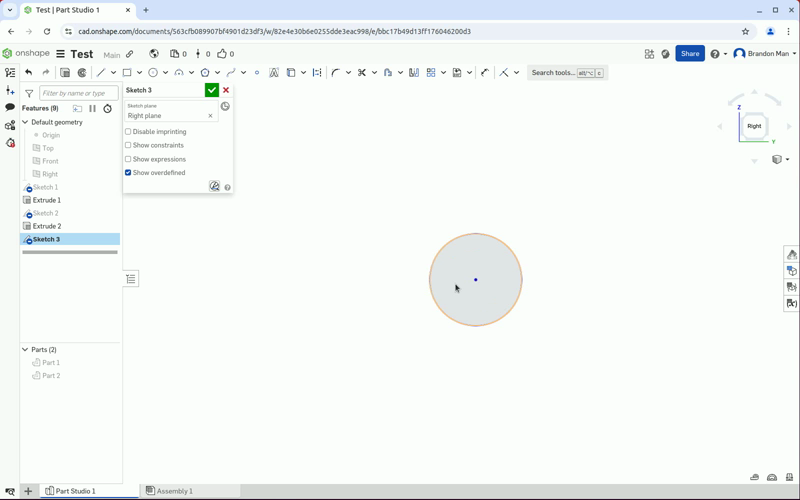
scroll(6)
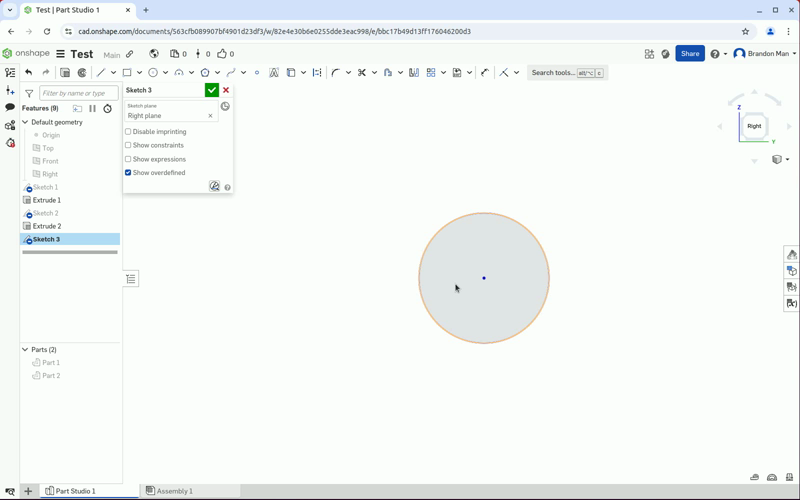
scroll(6)
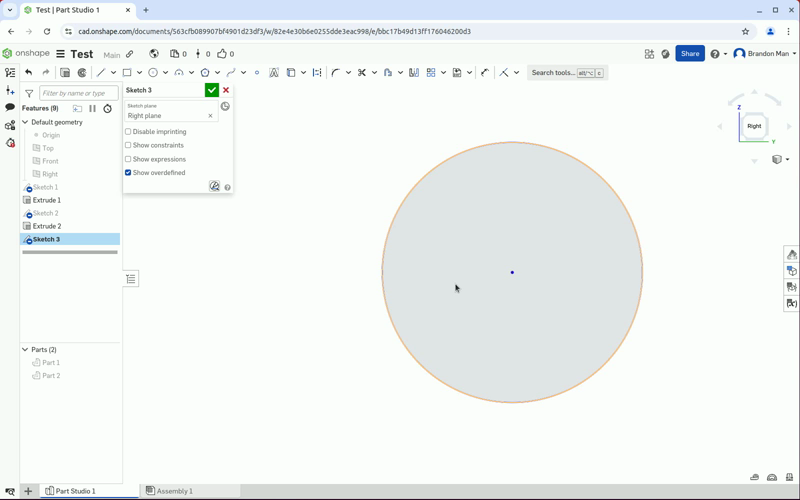
click(455, 283)
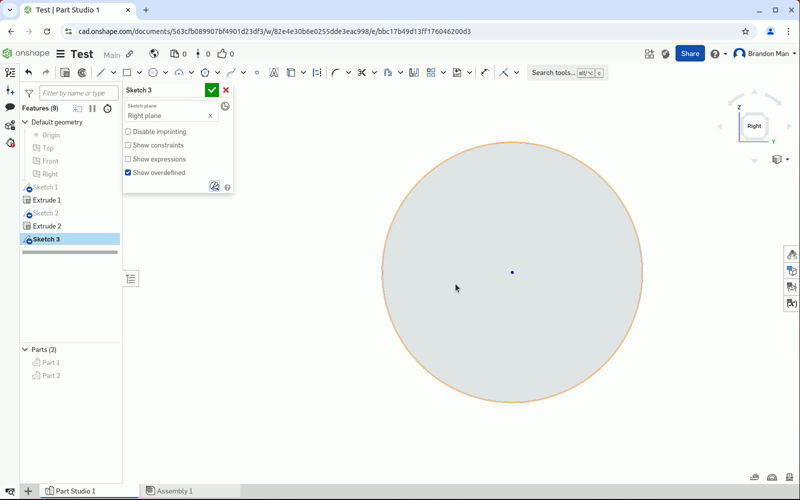
scroll(-6)
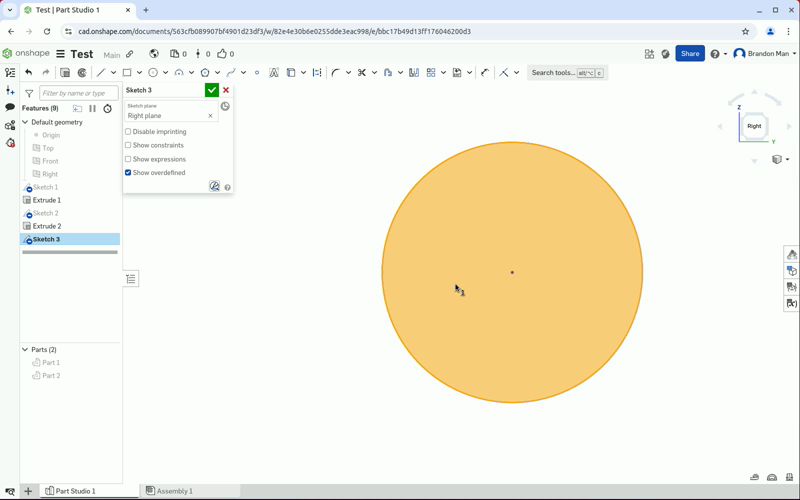
scroll(-6)
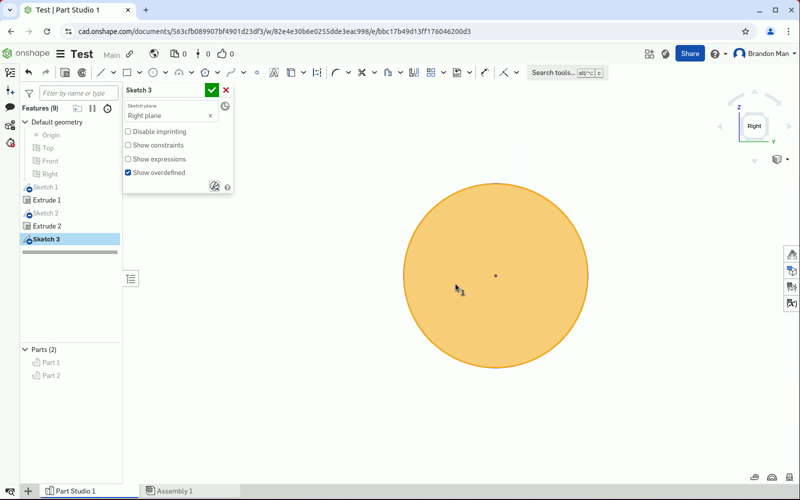
scroll(-6)
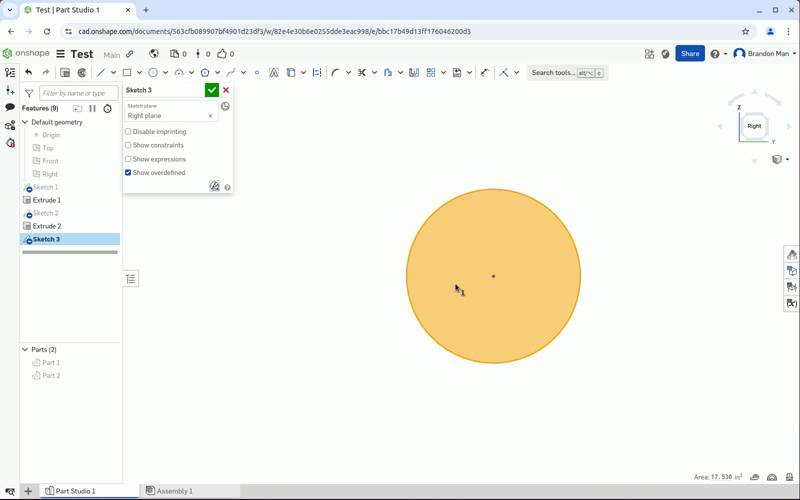
scroll(-6)
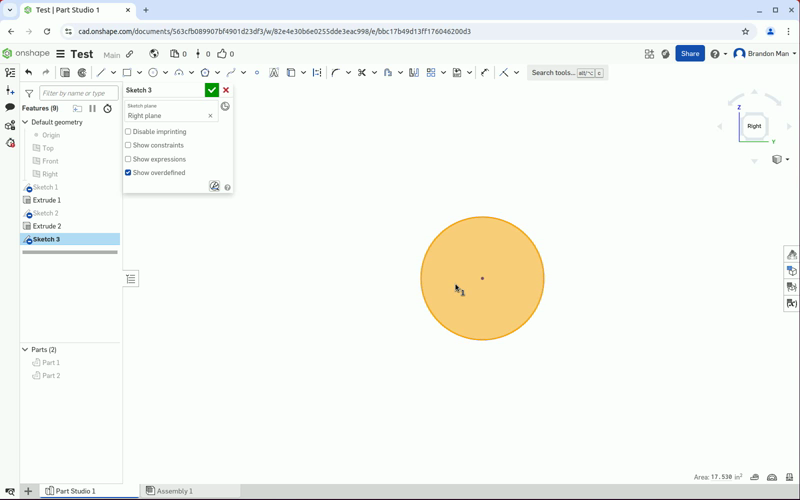
scroll(-6)
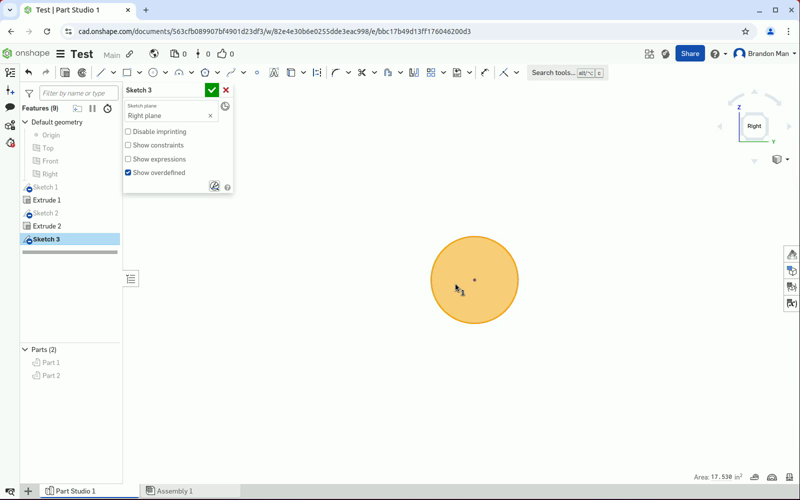
scroll(-6)
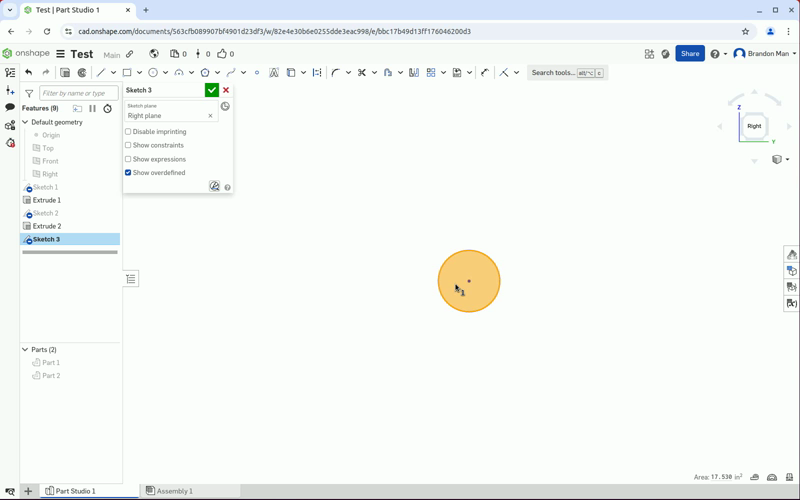
scroll(-6)
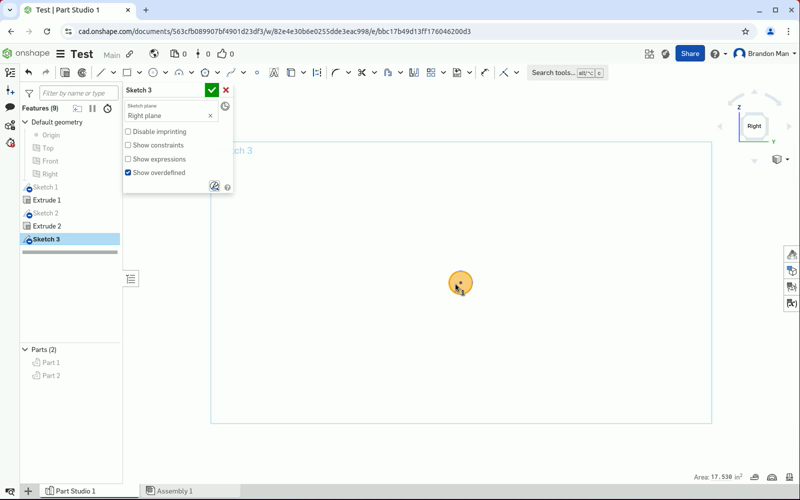
mouse_move(73, 352)
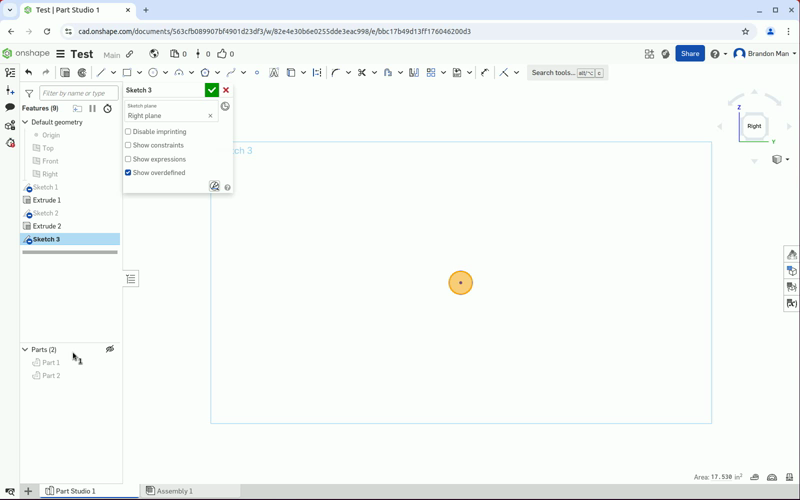
key(shift+y)
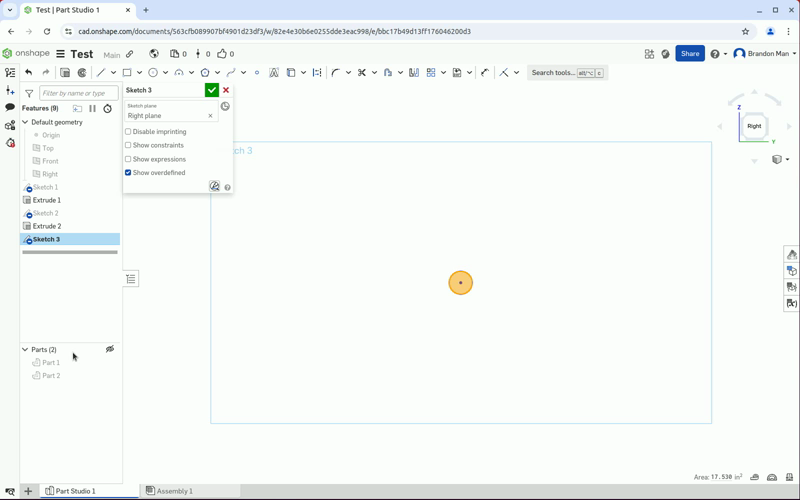
key(shift+e)
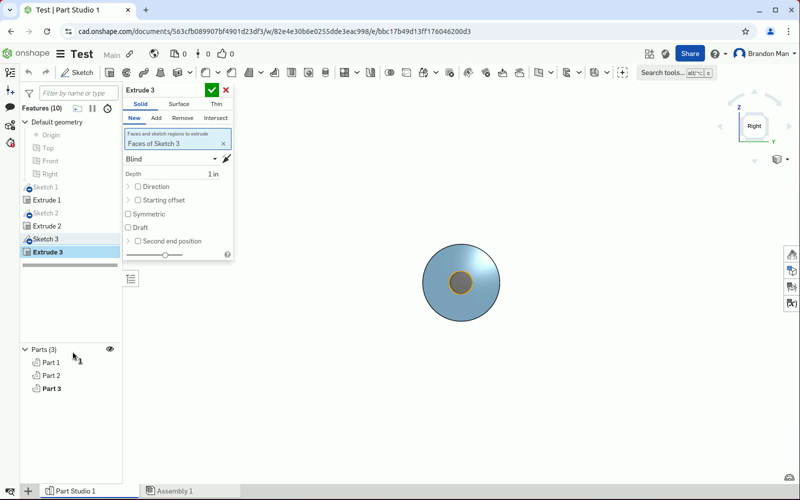
mouse_move(143, 106)
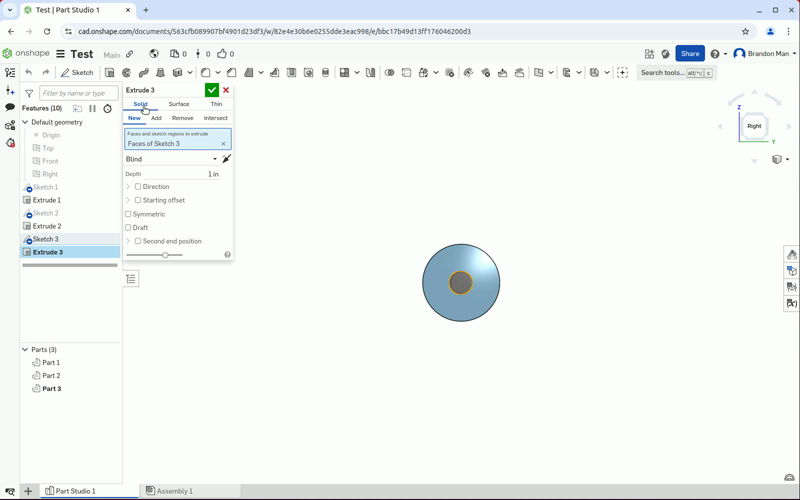
click(143, 106)
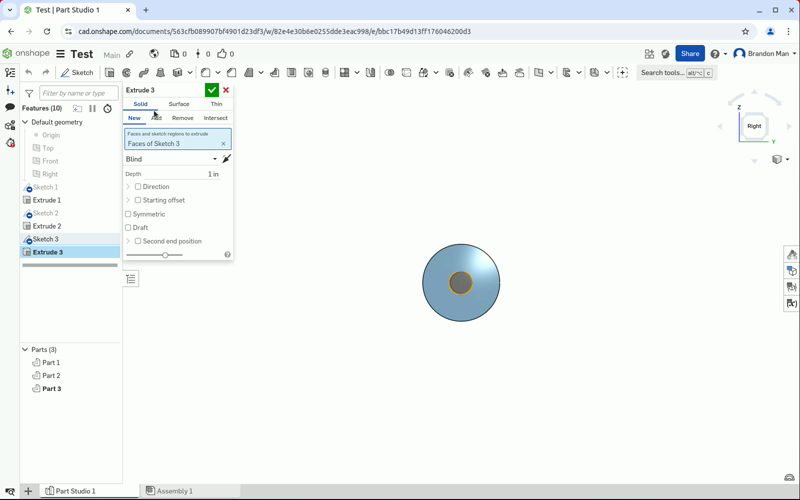
mouse_move(186, 120)
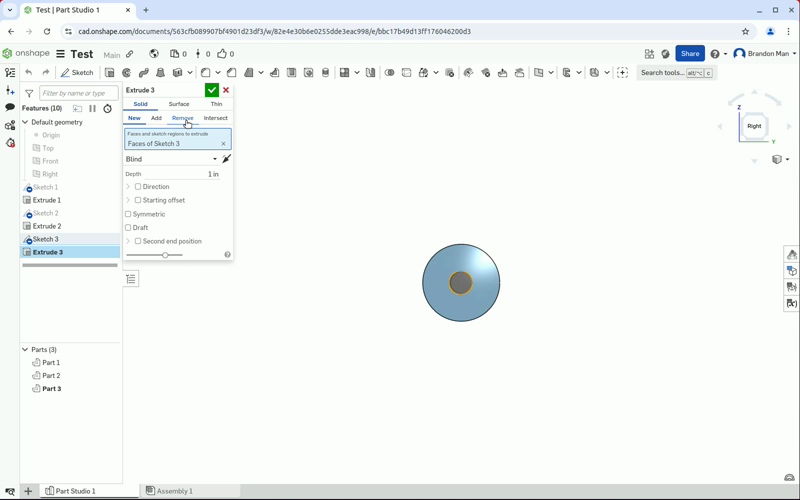
click(186, 120)
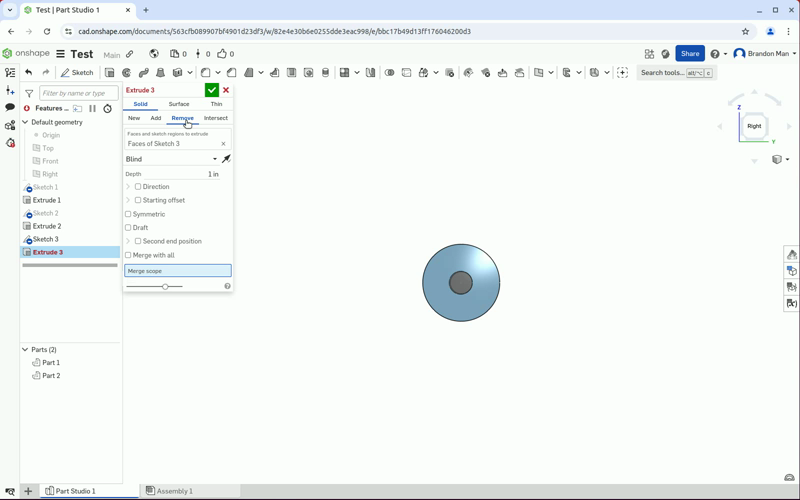
key(tab, 4)
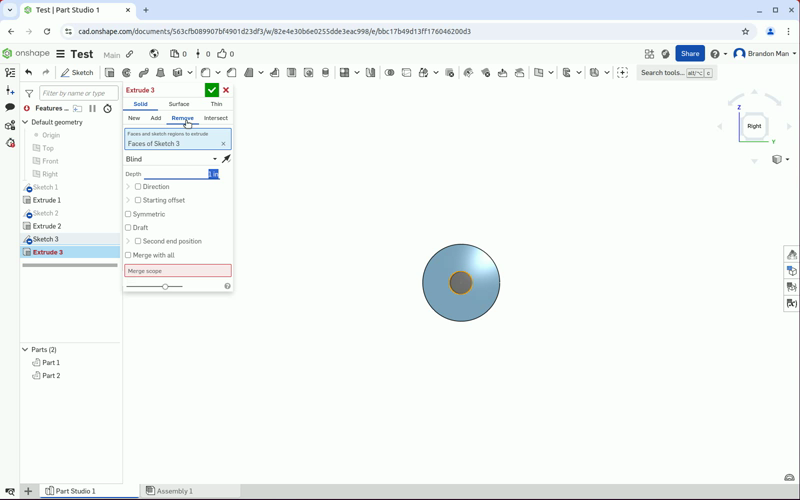
text(-15.405)
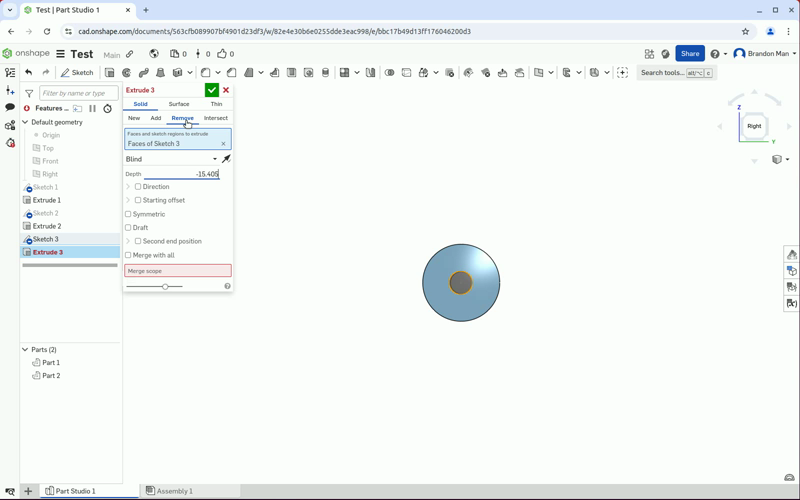
key(tab, 6)
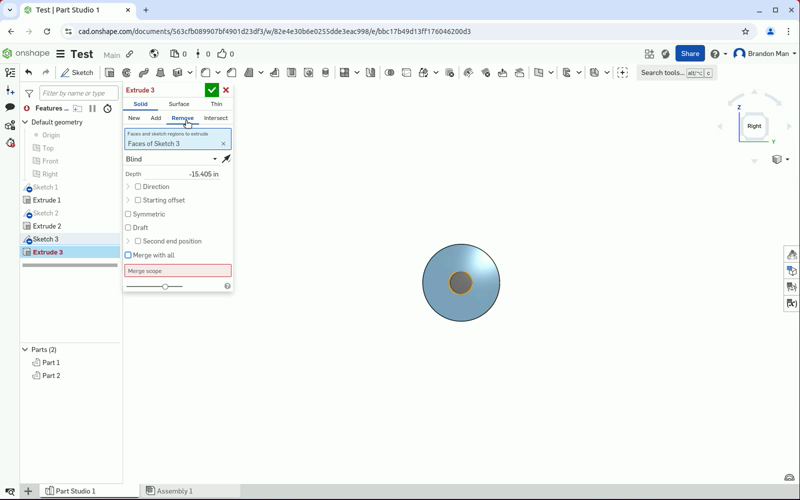
key(space)
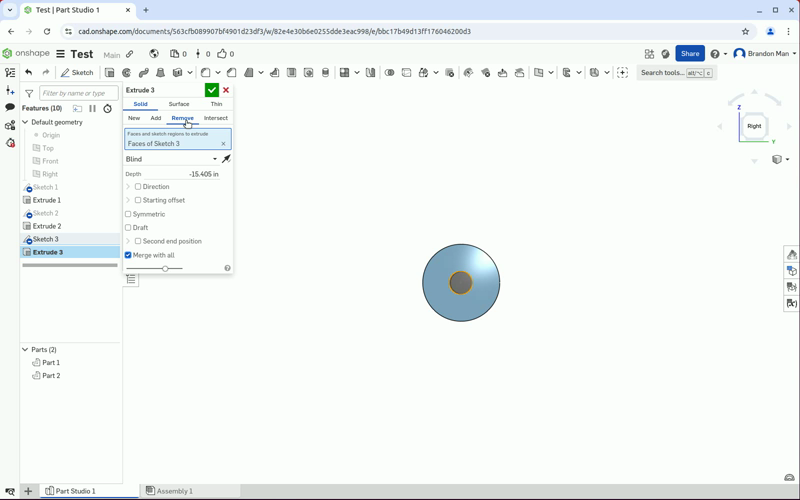
key(enter)
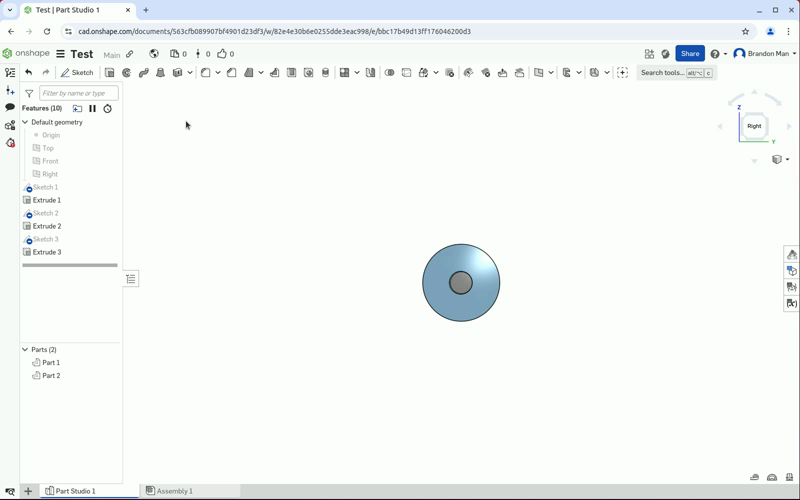
key(shift+h)
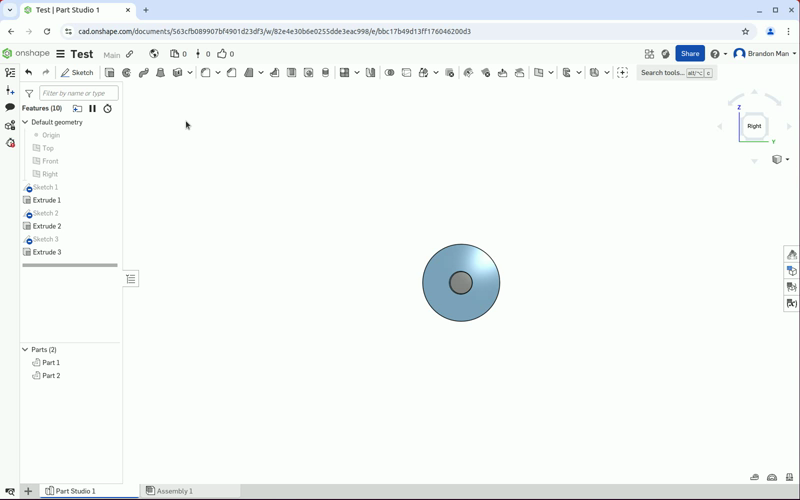
key(shift+h)
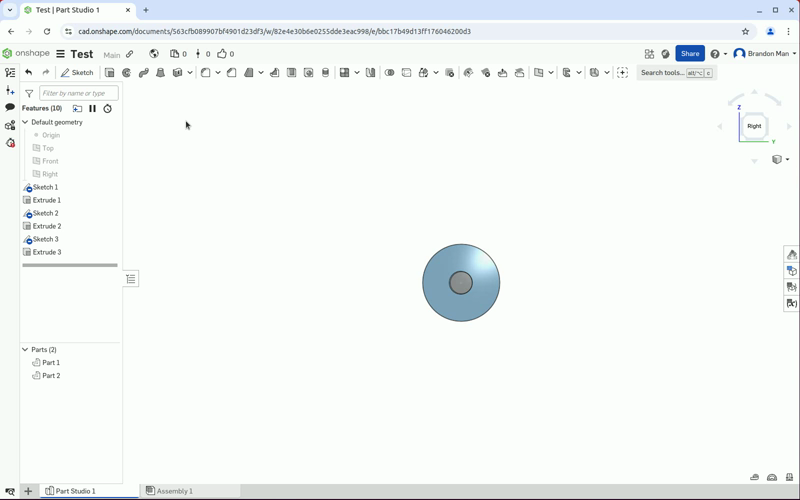
key(shift+7)
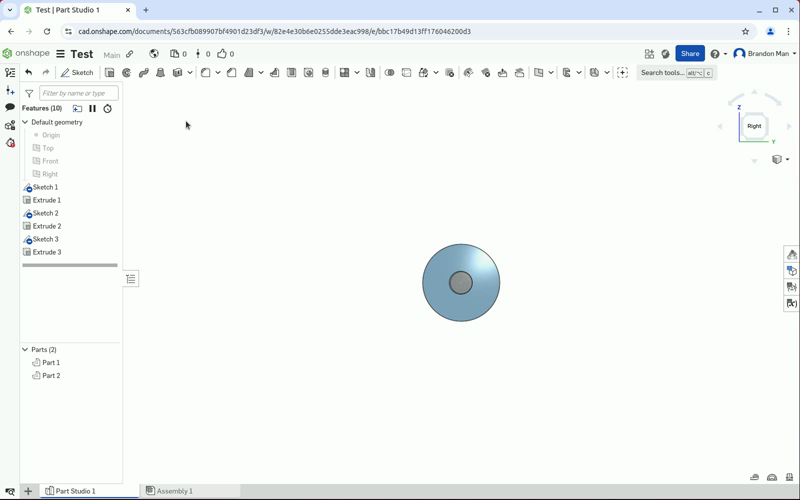
key(right, 2)
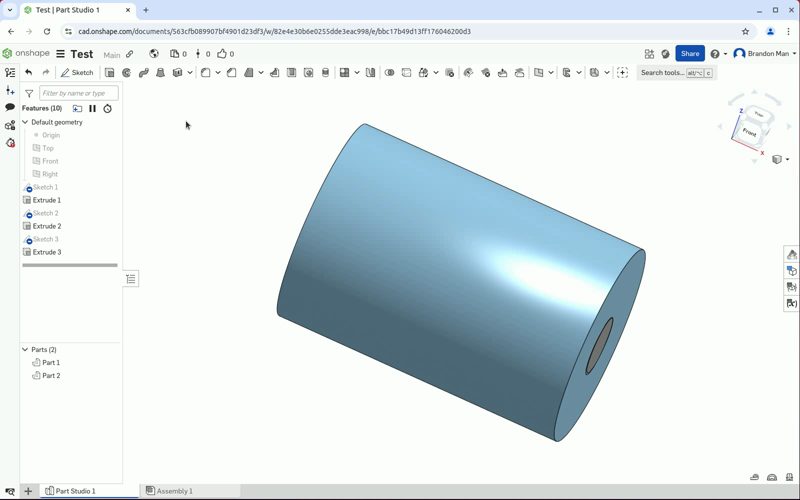
key(down, 2)
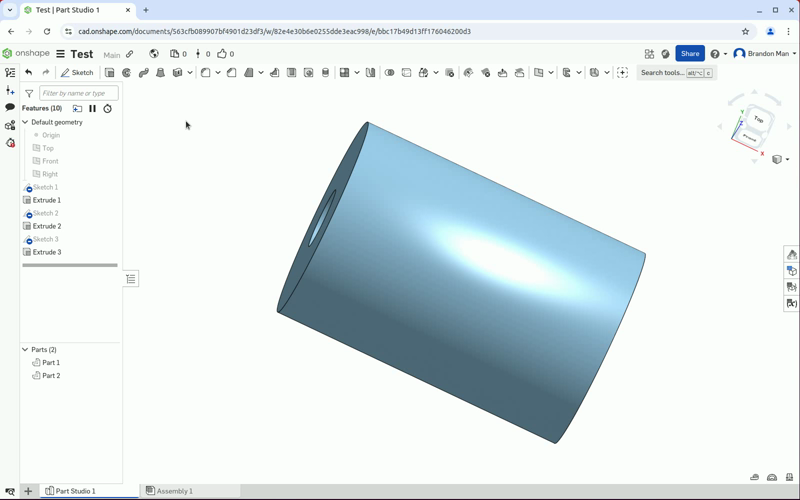
key(up, 2)
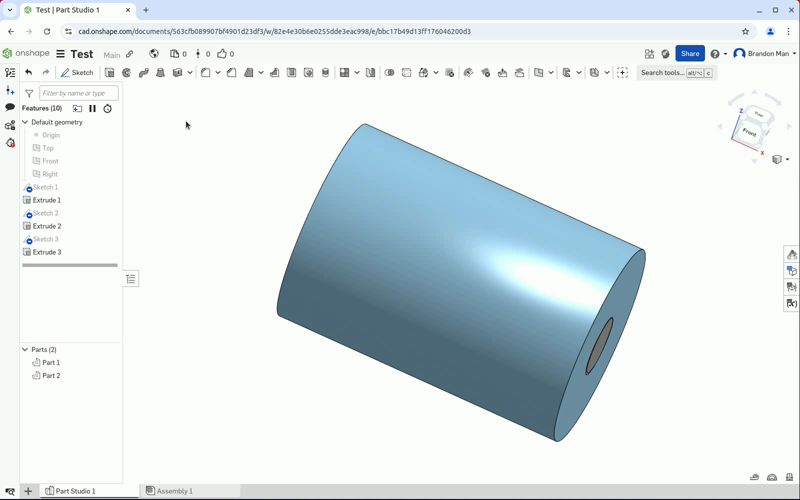
key(left, 2)
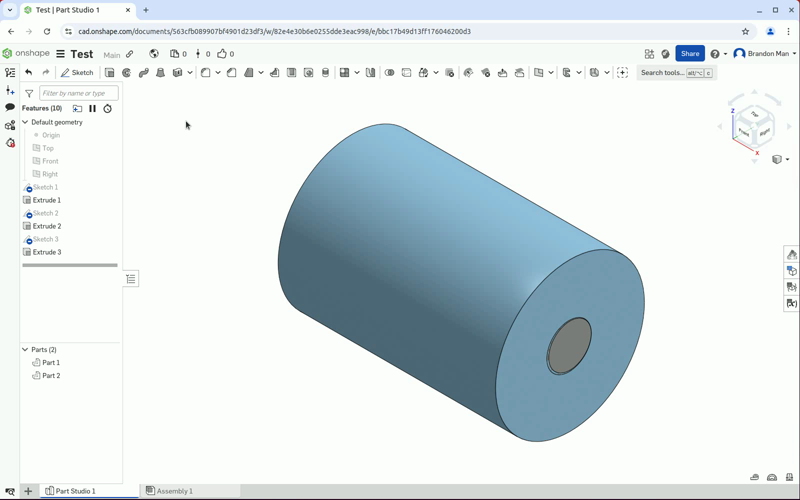
mouse_move(73, 189)
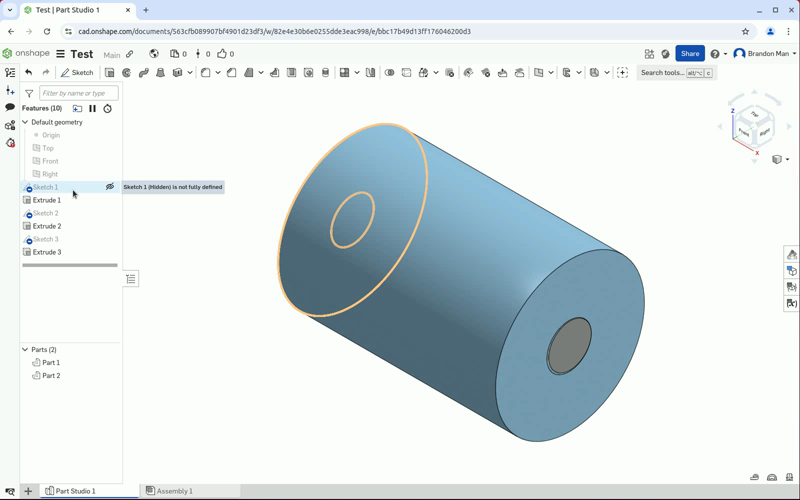
click(73, 189)